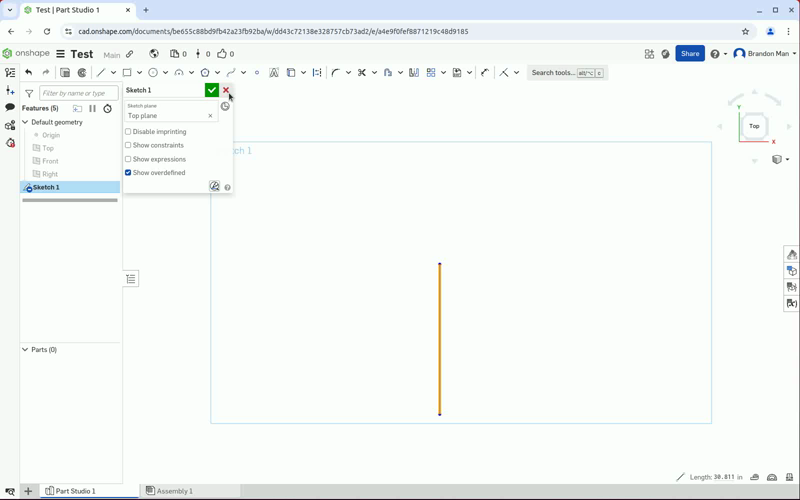
key(shift+h)
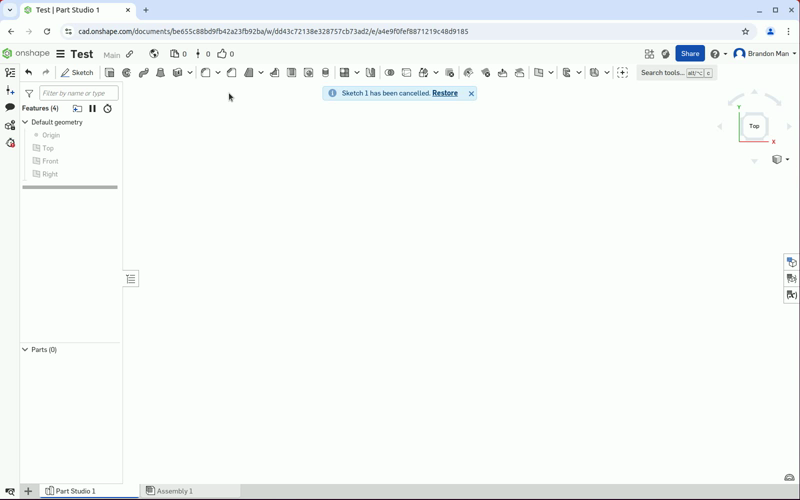
mouse_move(73, 352)
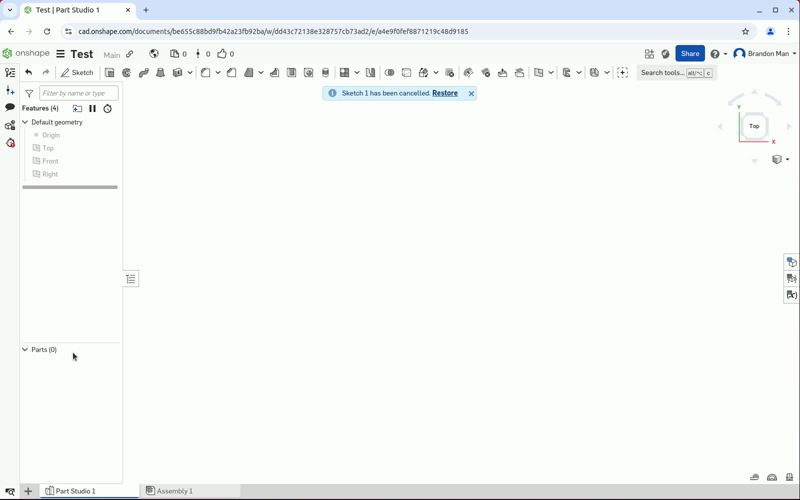
key(y)
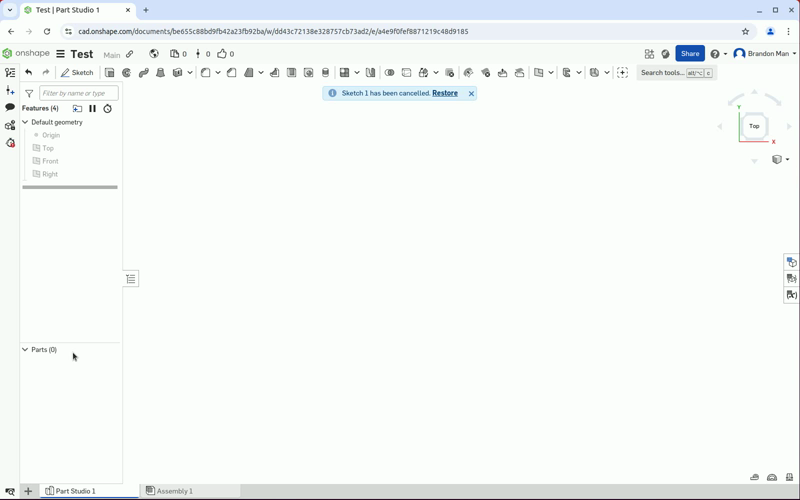
key(shift+p)
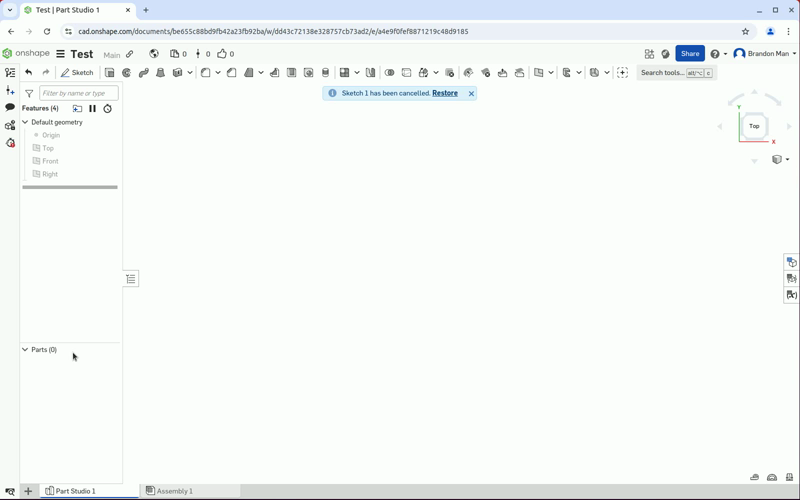
key(space)
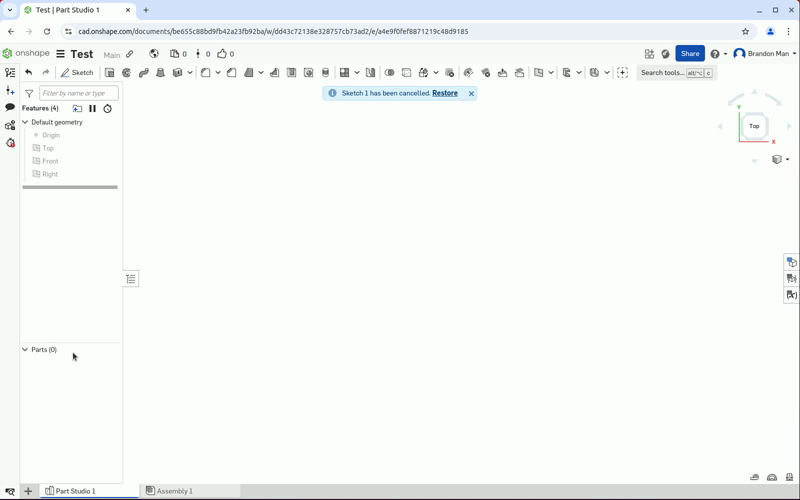
key_down(shift)
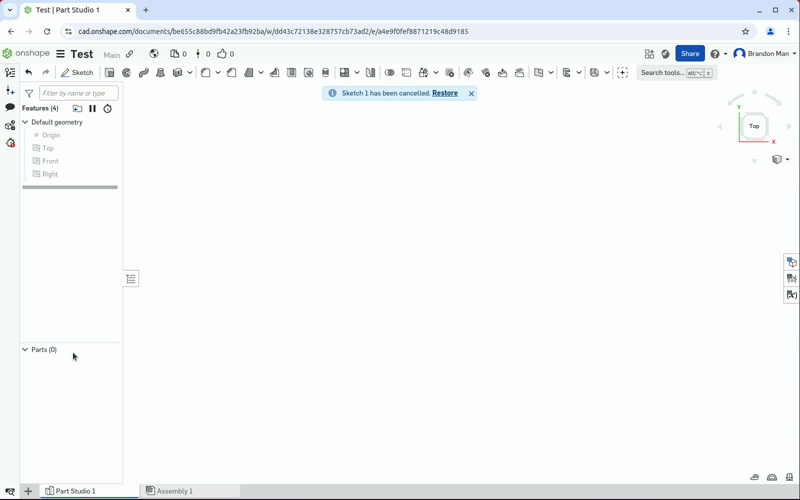
key(up)
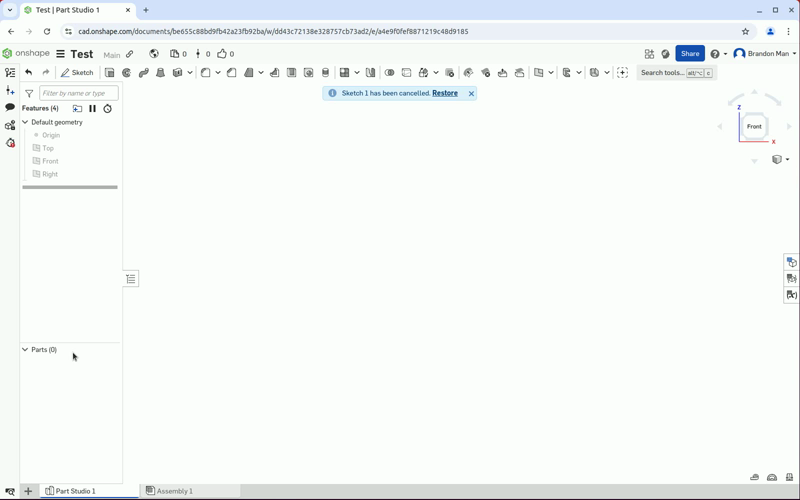
key_up(shift)
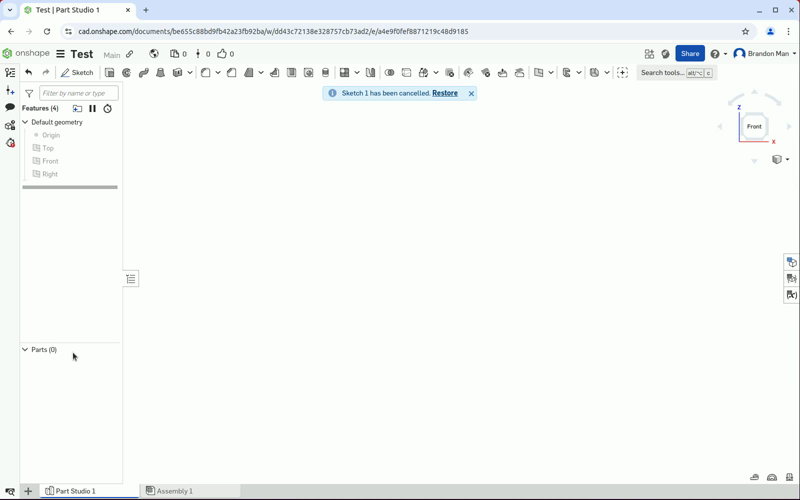
mouse_move(73, 352)
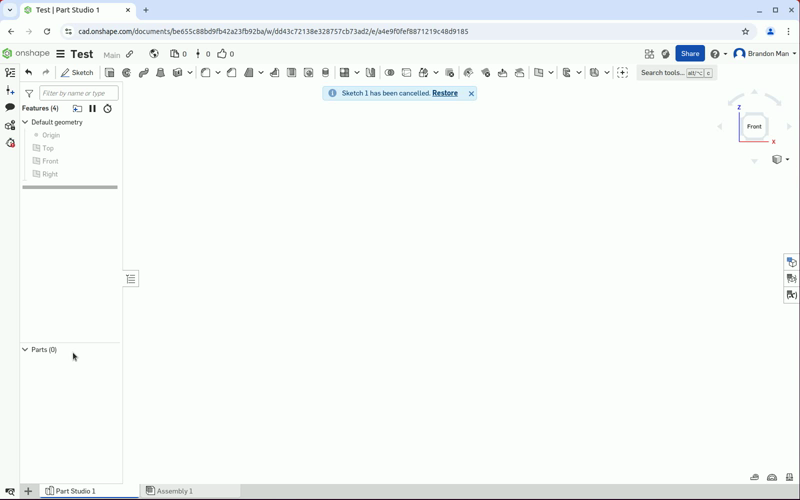
key(shift+y)
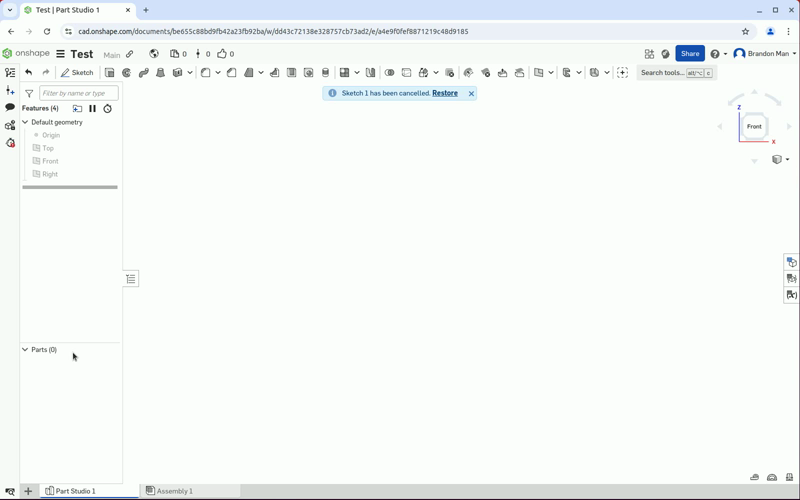
key(shift+s)
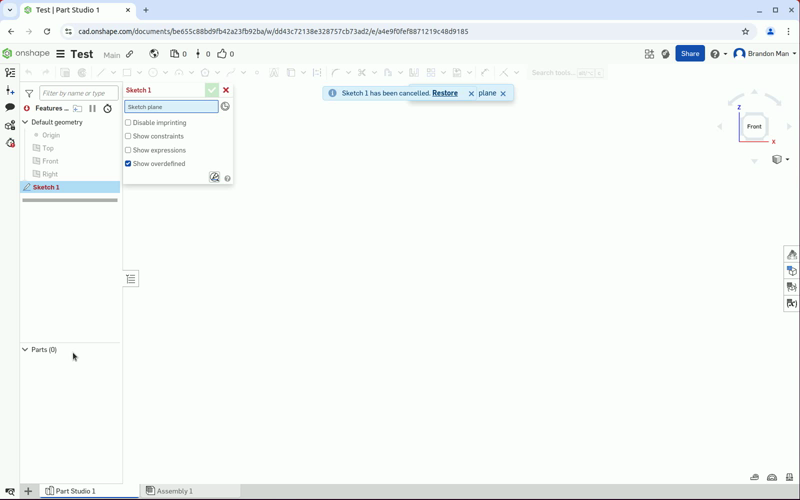
mouse_move(73, 163)
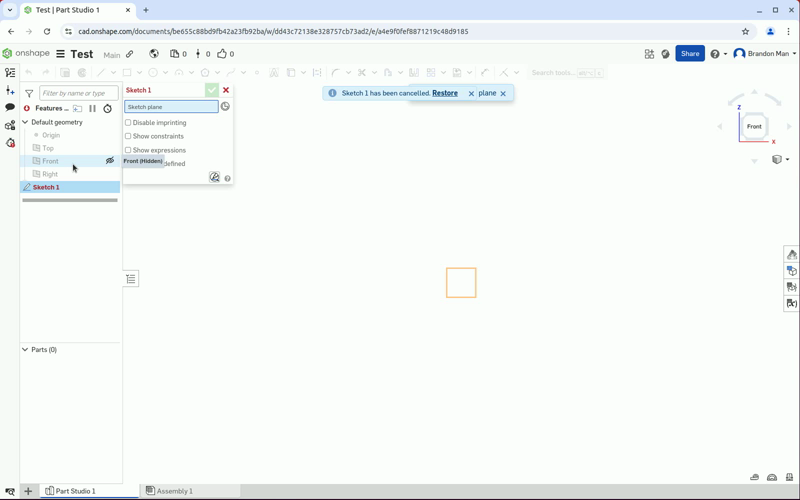
click(73, 163)
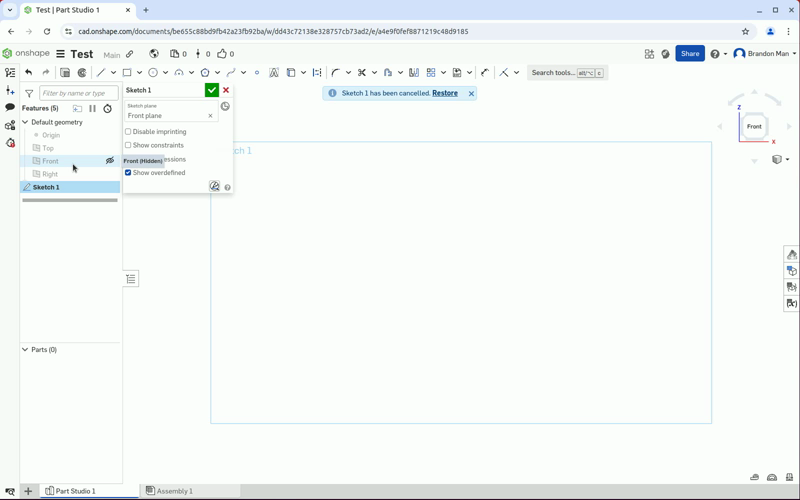
mouse_move(73, 352)
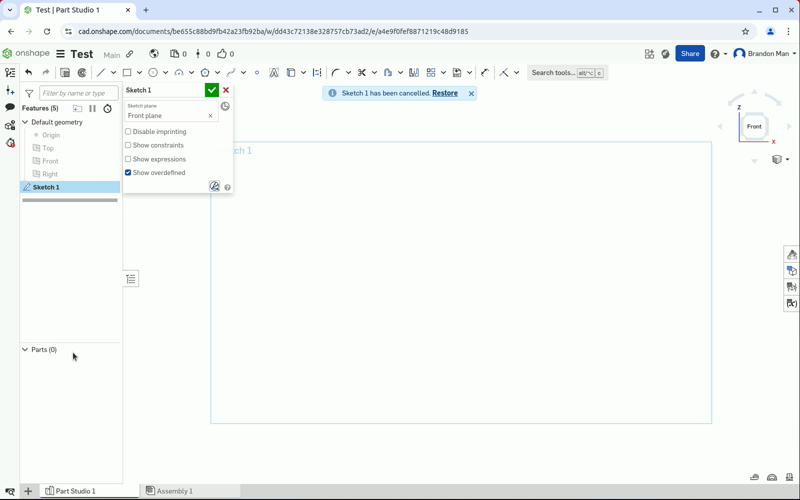
key(y)
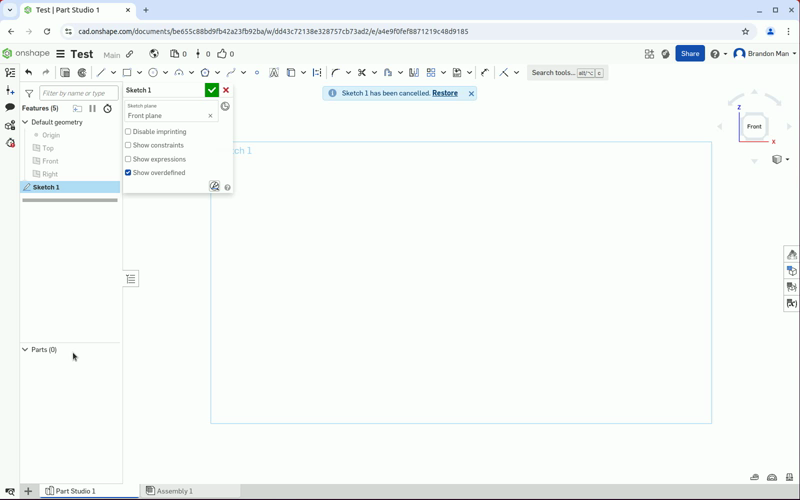
key(l)
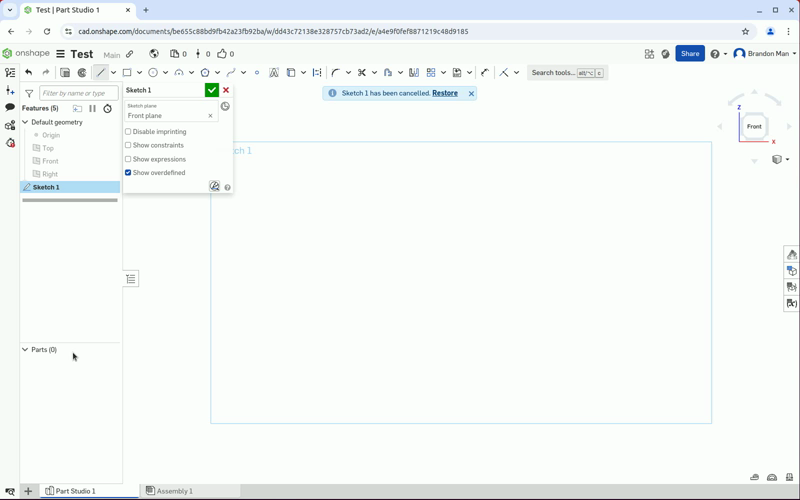
key_down(shift)
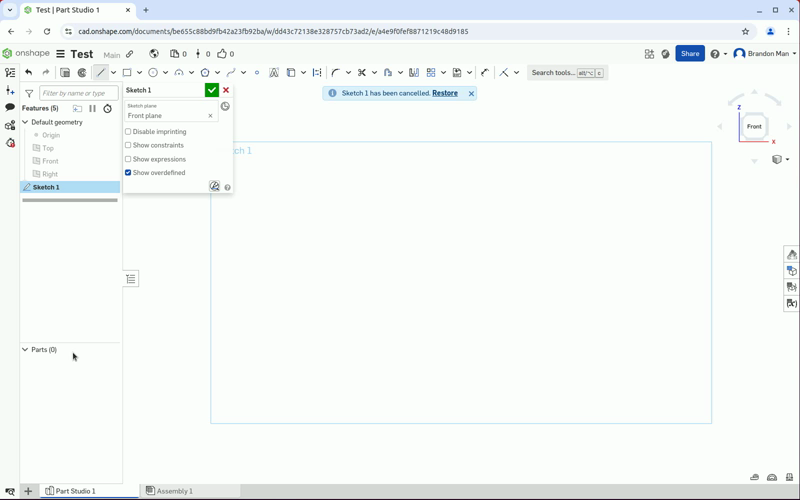
mouse_move(404, 339)
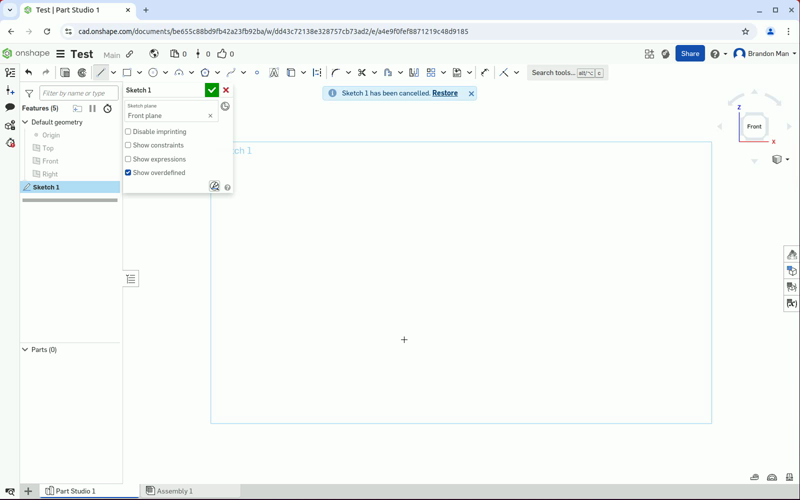
click(404, 339)
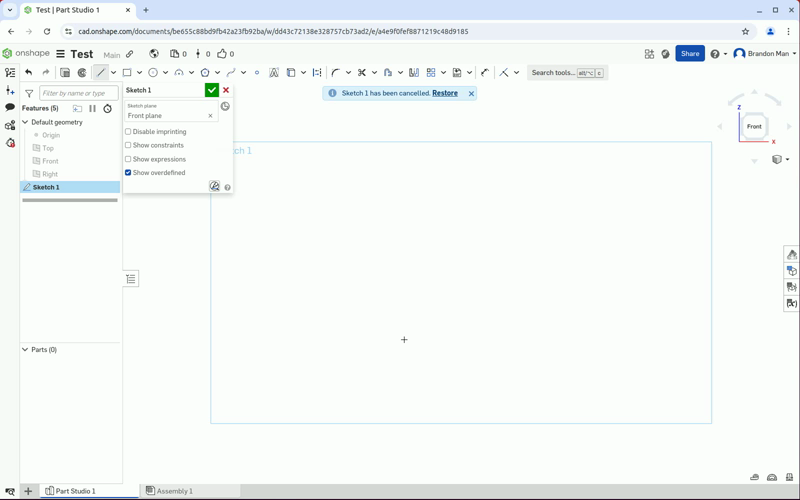
key_up(shift)
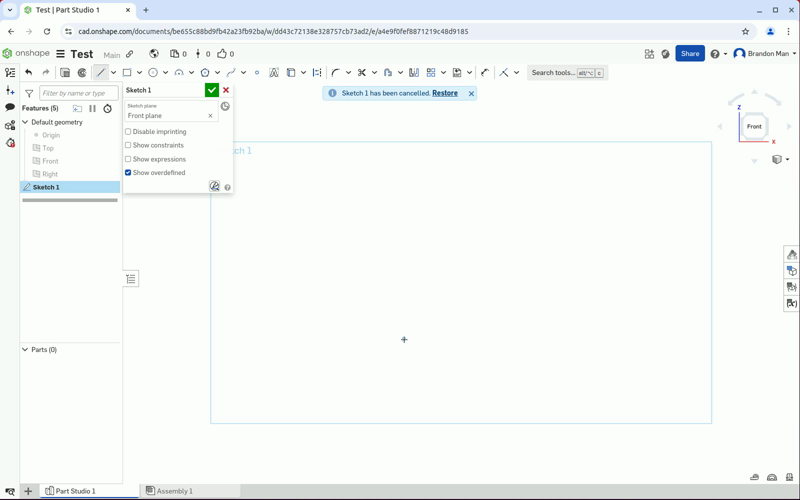
key_down(shift)
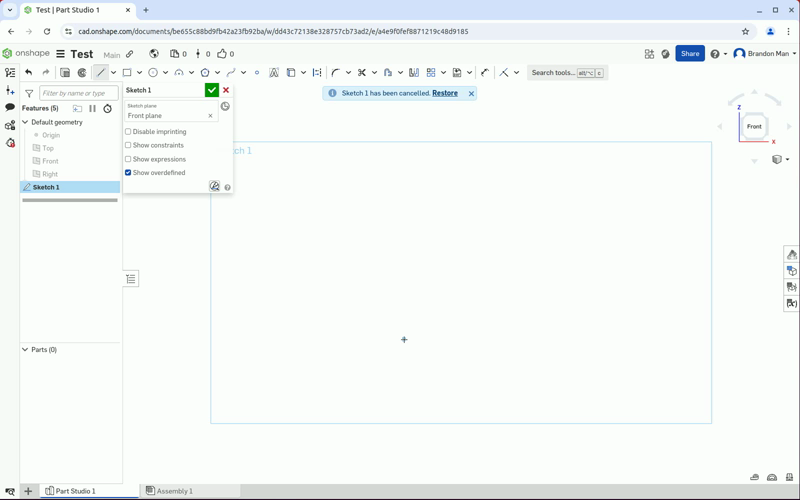
mouse_move(516, 339)
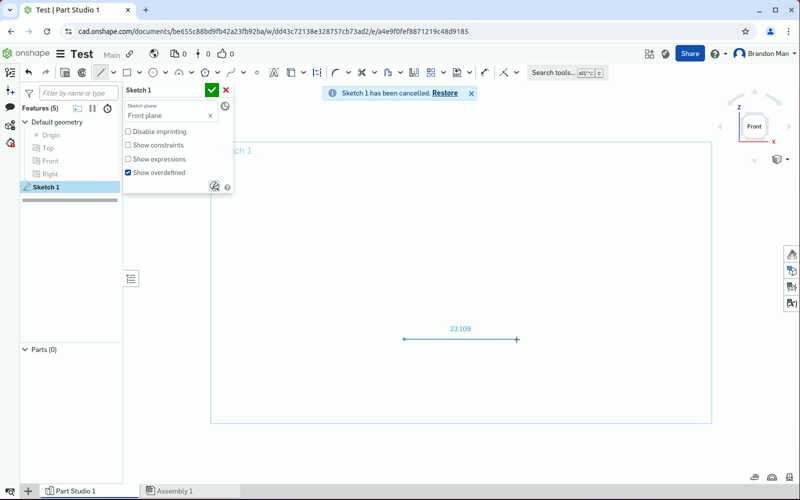
click(516, 339)
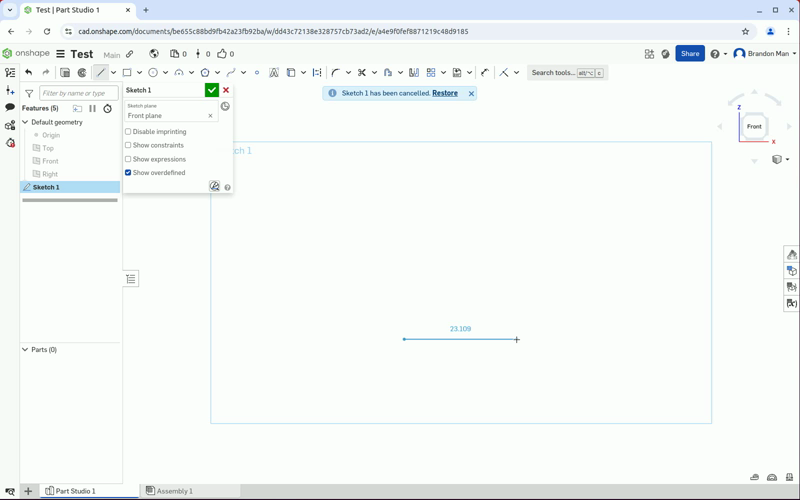
key_up(shift)
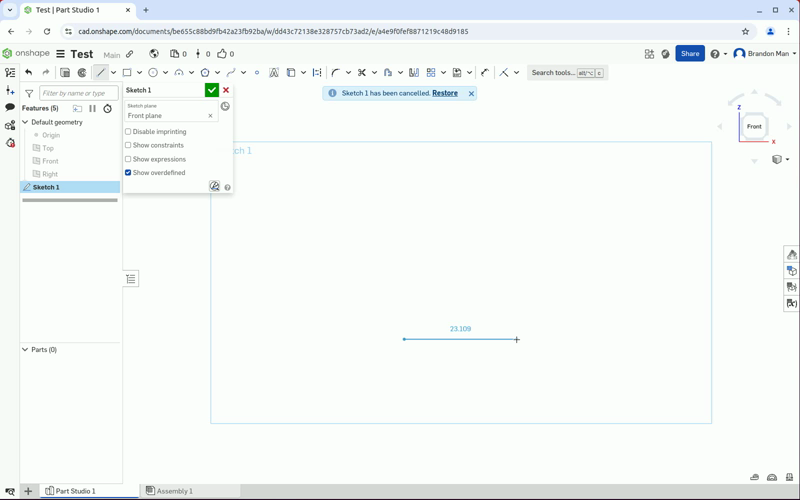
key_down(shift)
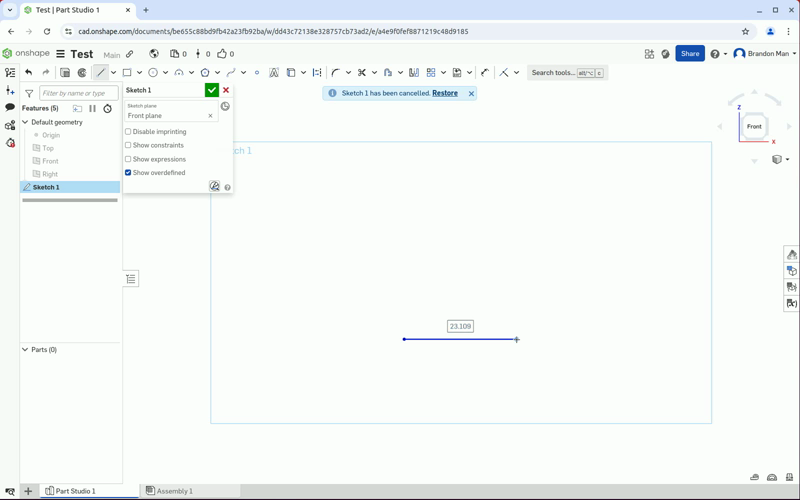
mouse_move(516, 226)
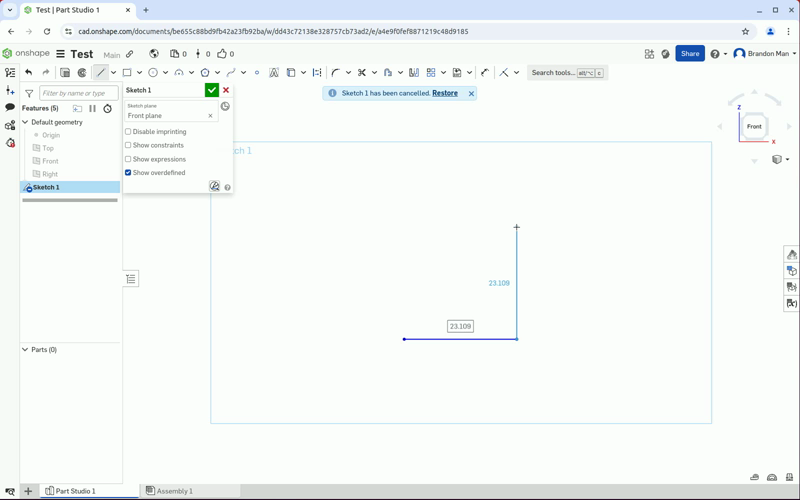
click(516, 226)
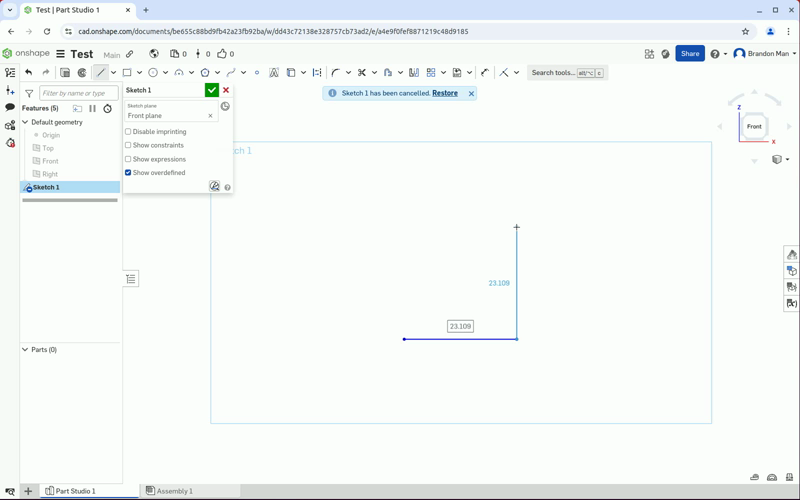
key_up(shift)
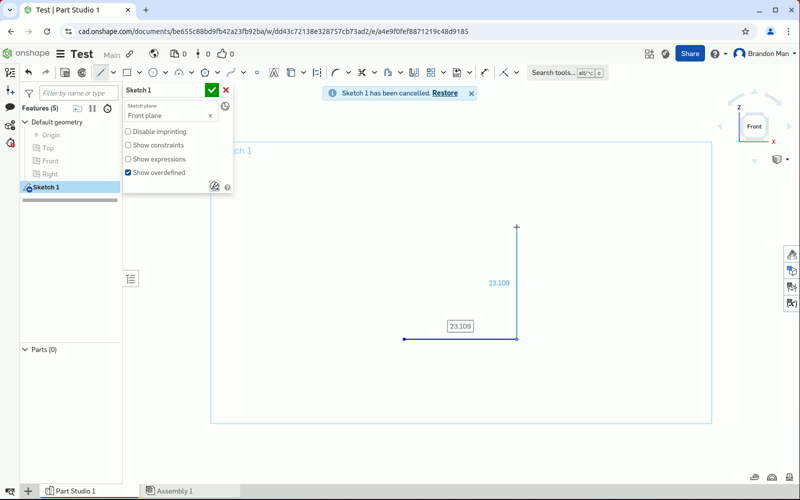
key_down(shift)
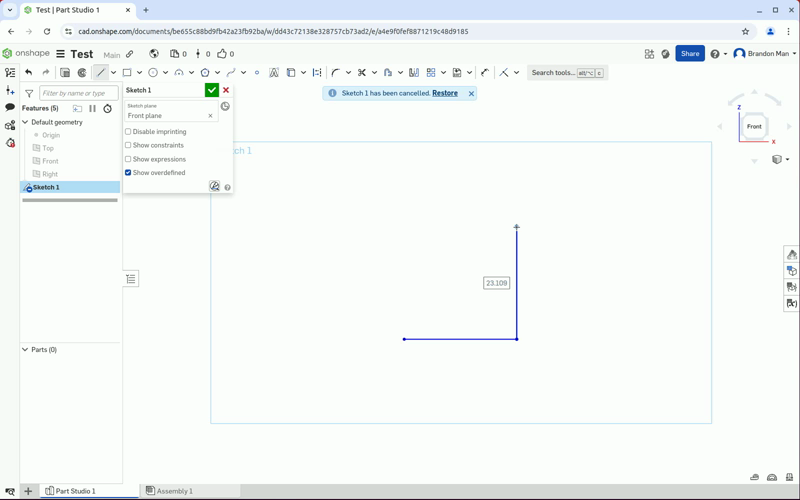
mouse_move(404, 226)
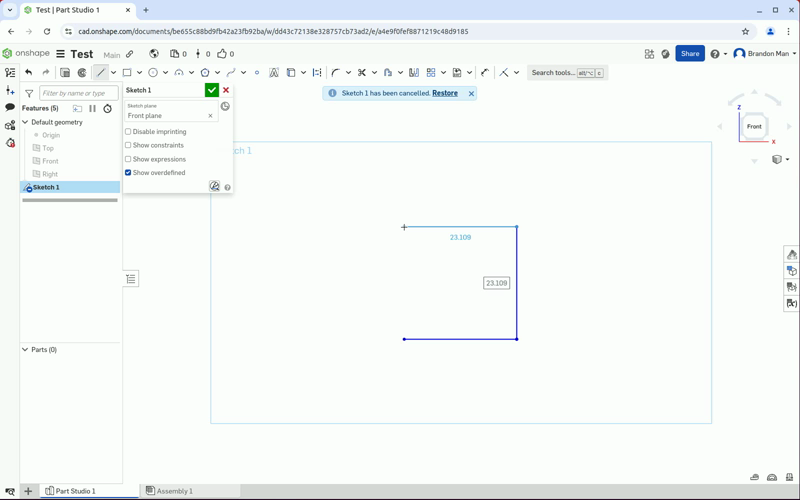
click(404, 226)
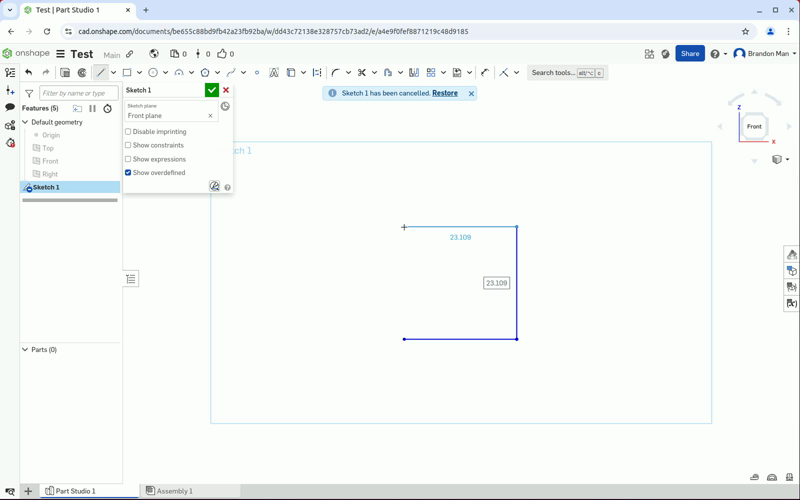
key_up(shift)
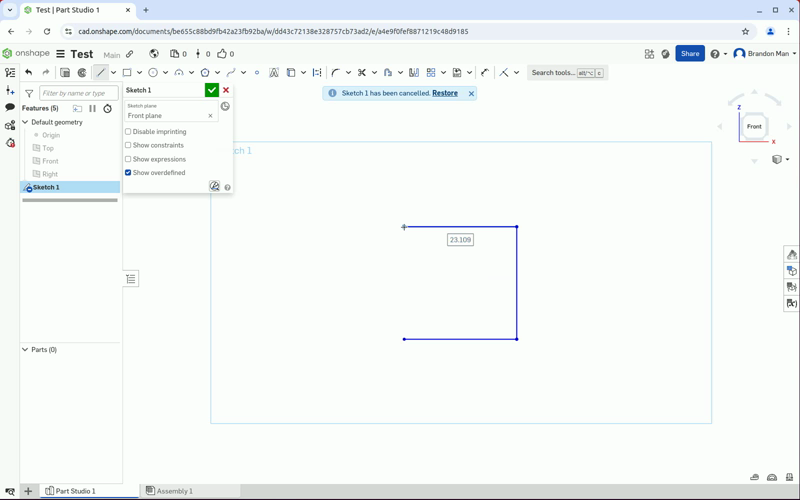
key_down(shift)
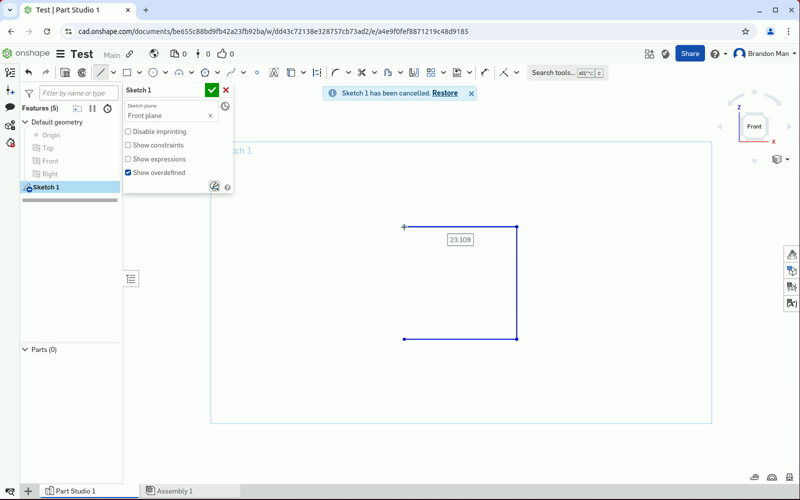
mouse_move(404, 339)
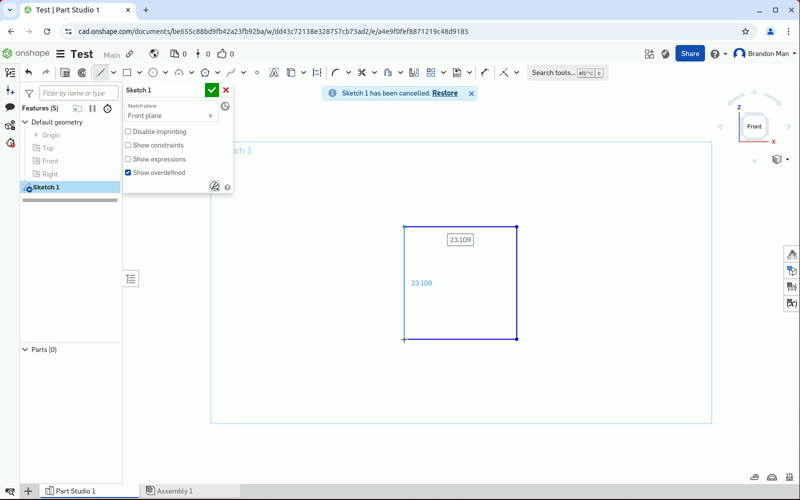
key_up(shift)
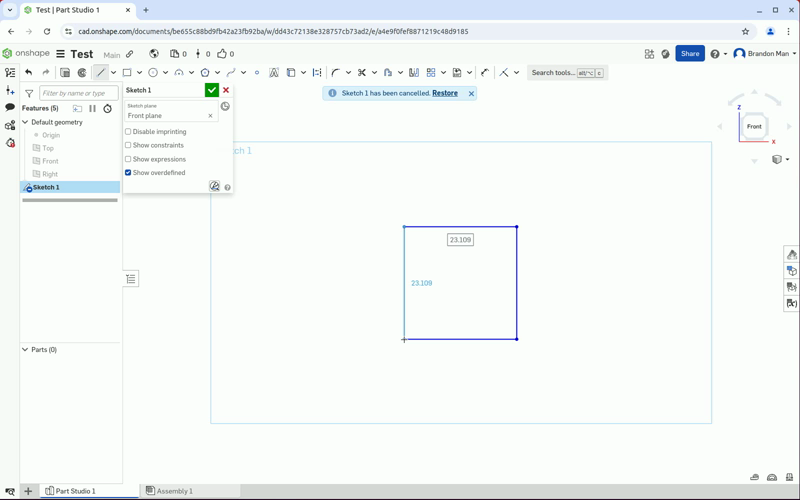
click(404, 339)
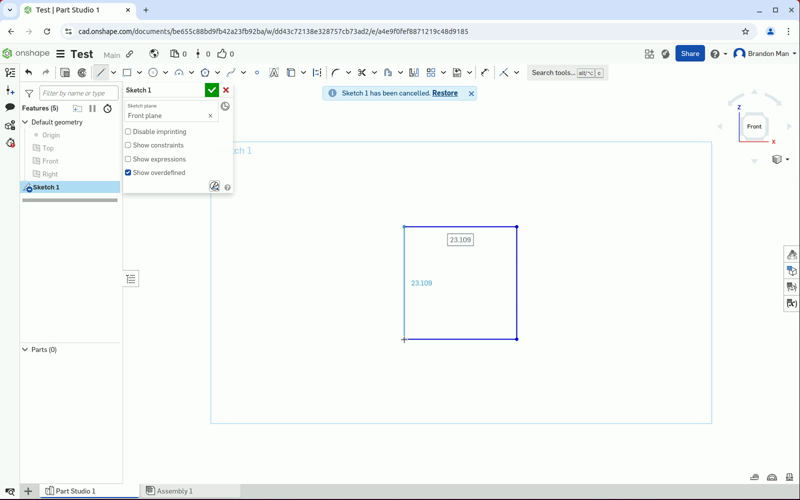
key(esc)
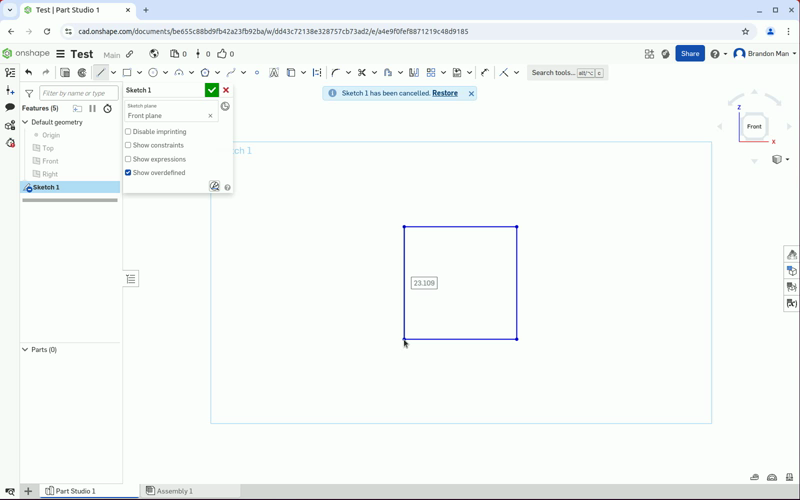
mouse_move(493, 320)
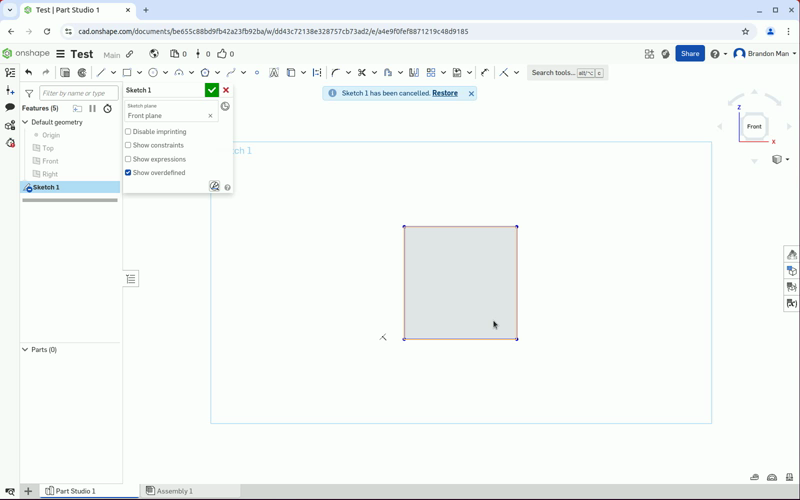
click(493, 320)
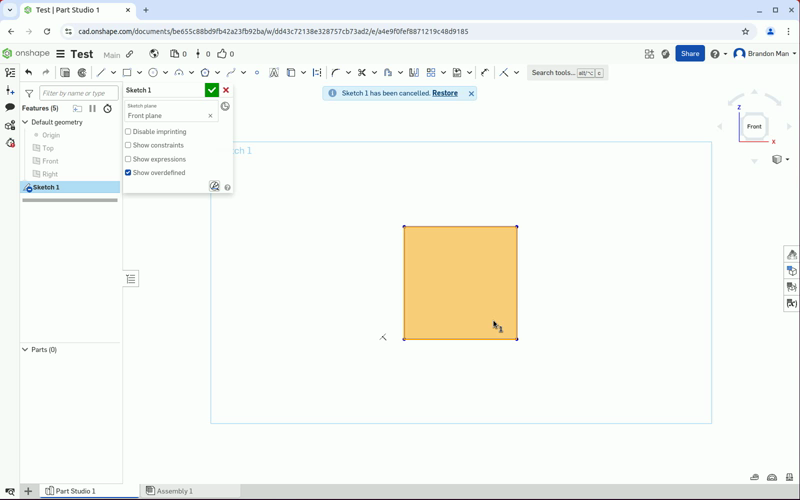
mouse_move(73, 352)
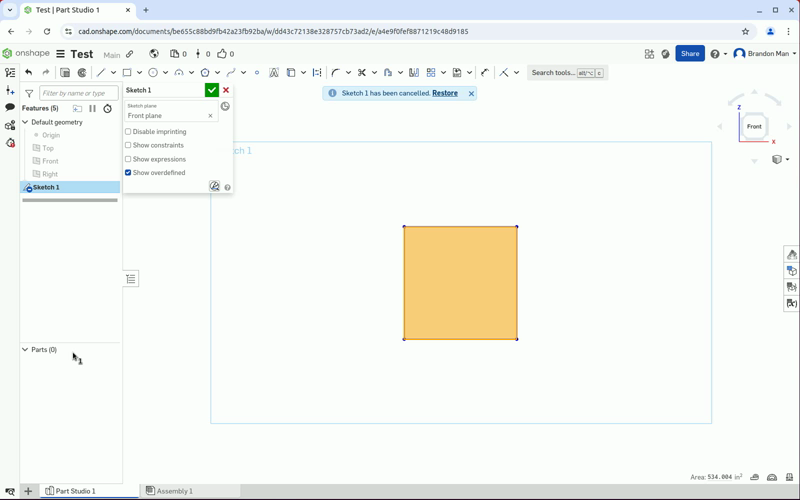
key(shift+y)
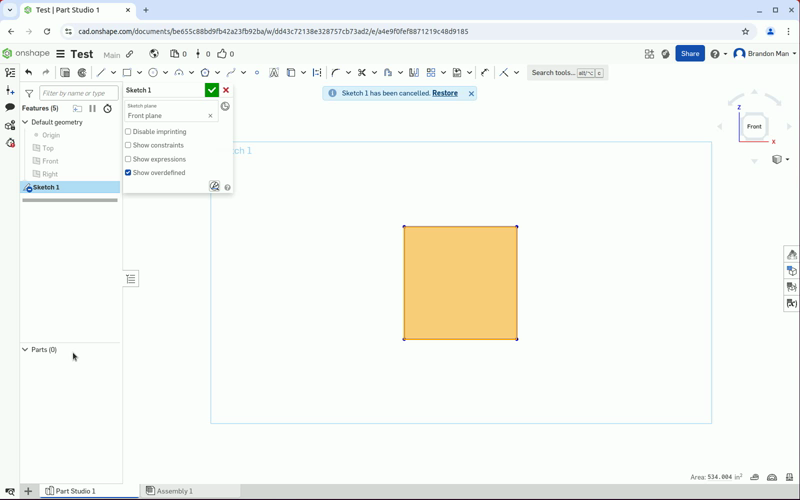
key(shift+e)
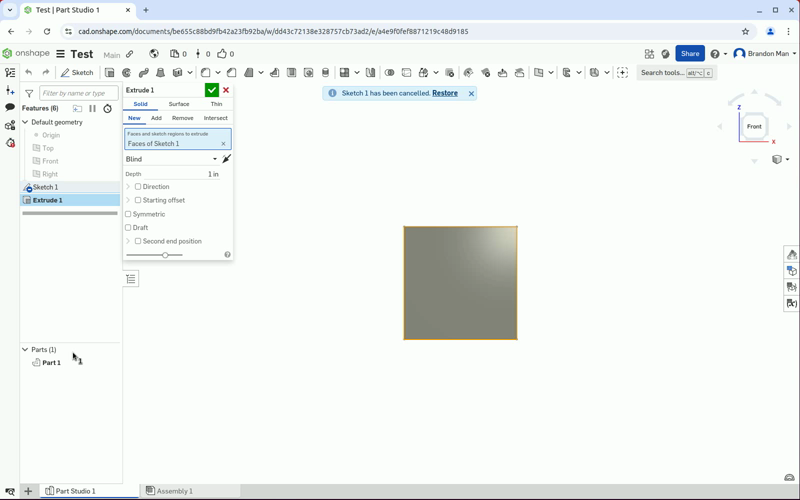
mouse_move(143, 106)
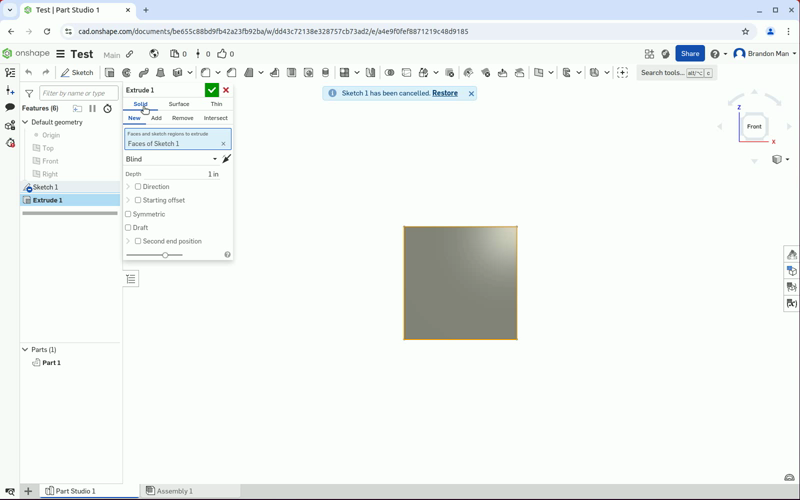
click(143, 106)
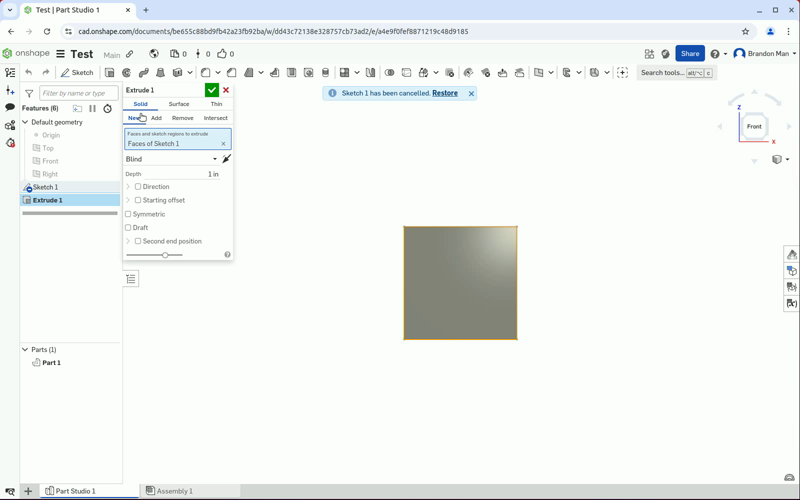
mouse_move(137, 120)
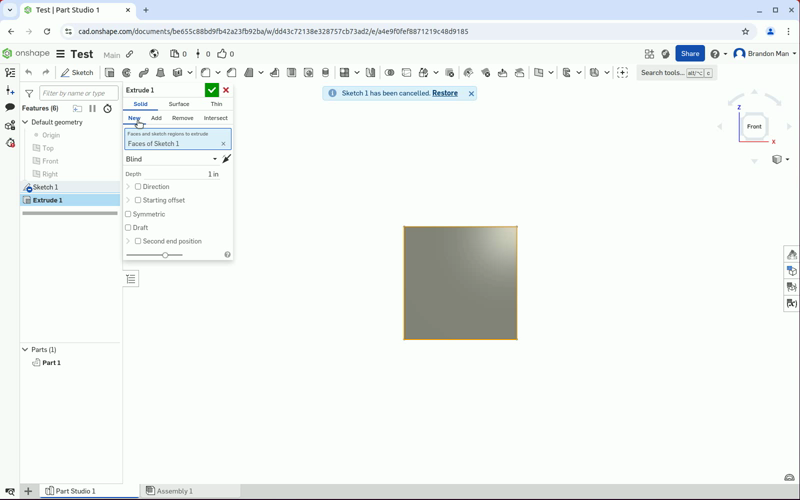
click(137, 120)
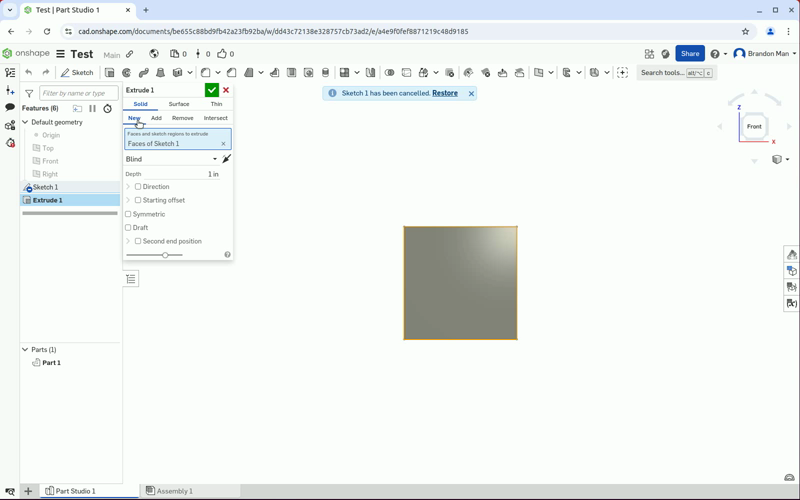
key(tab, 4)
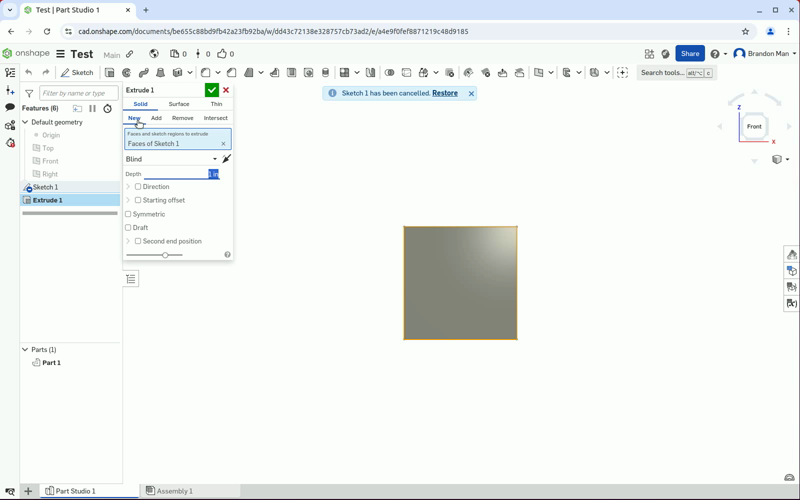
text(23.108)
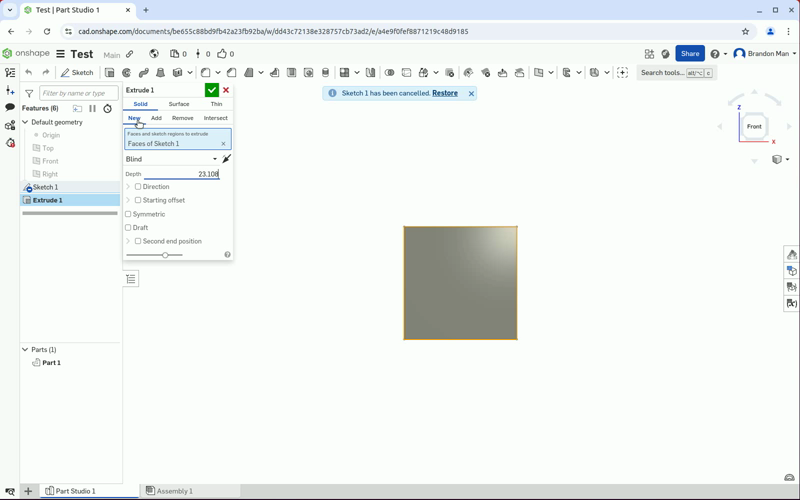
key(enter)
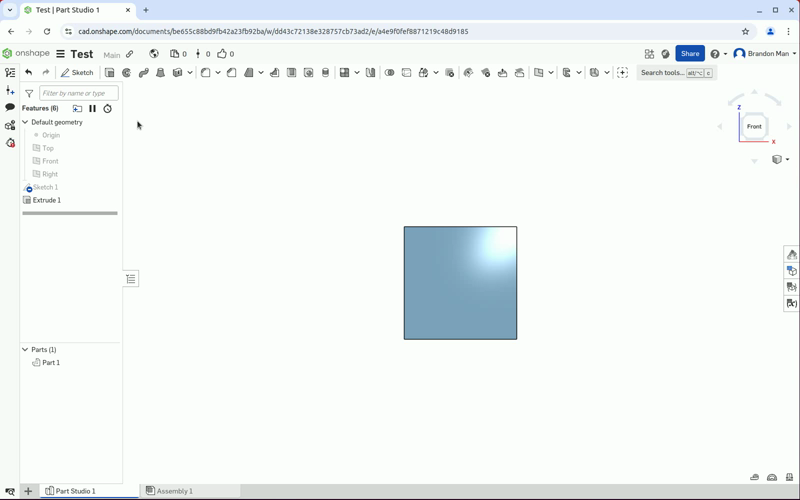
key(shift+h)
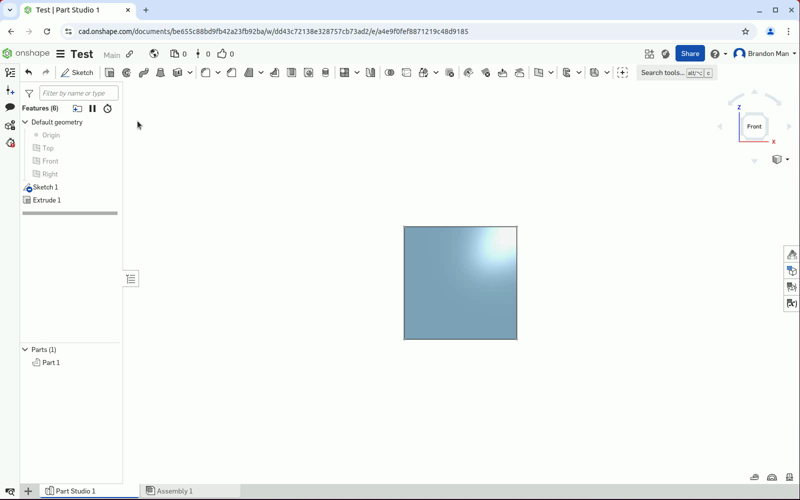
key(shift+h)
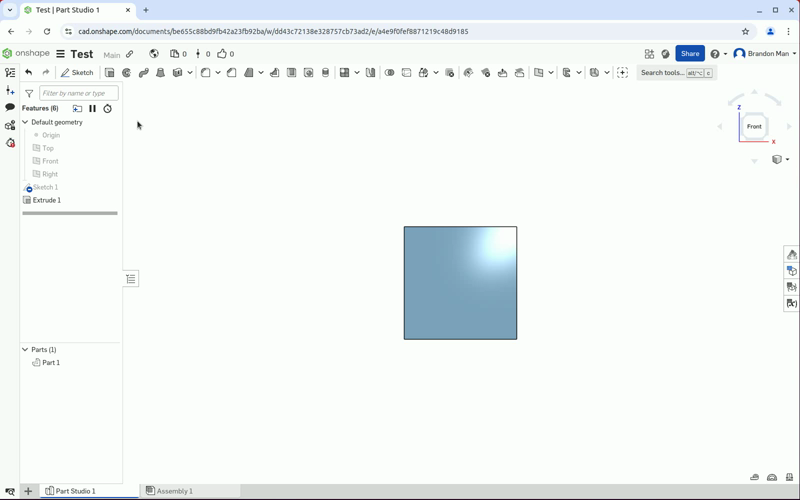
mouse_move(73, 189)
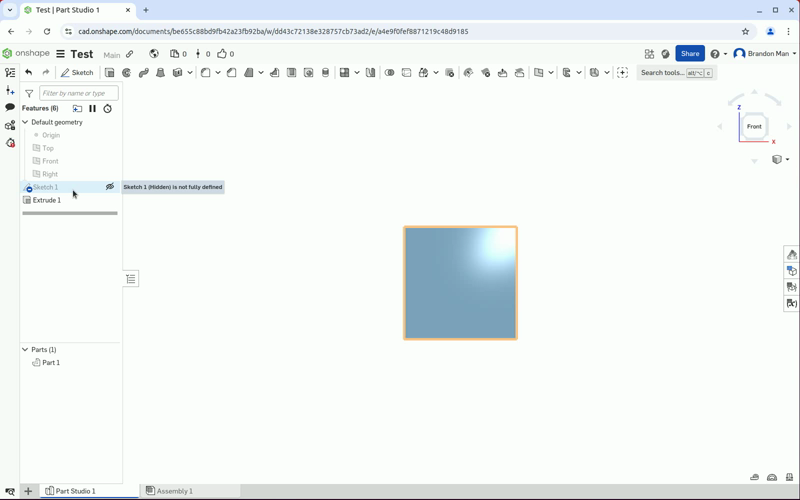
click(73, 189)
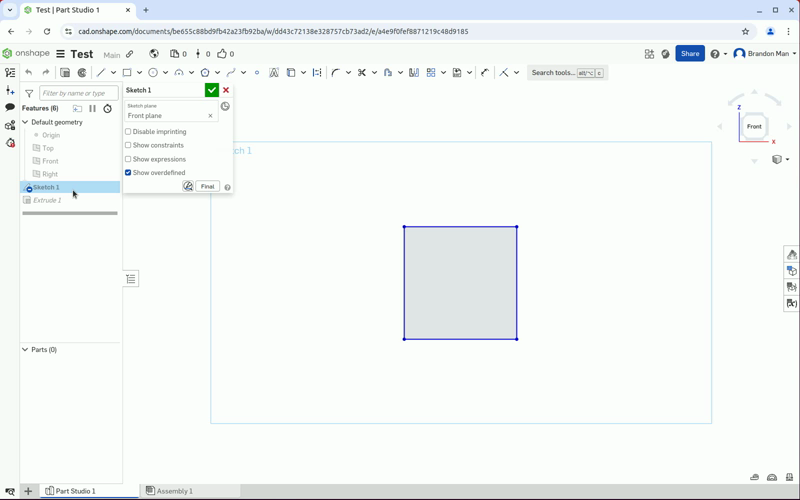
mouse_move(229, 92)
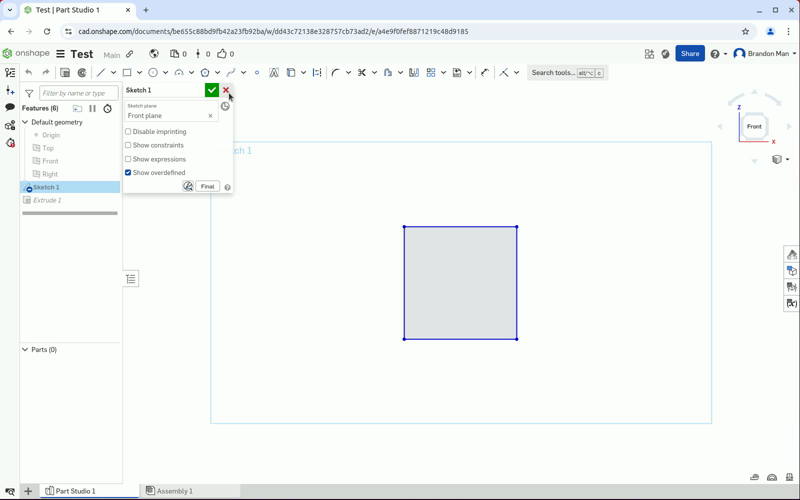
click(229, 92)
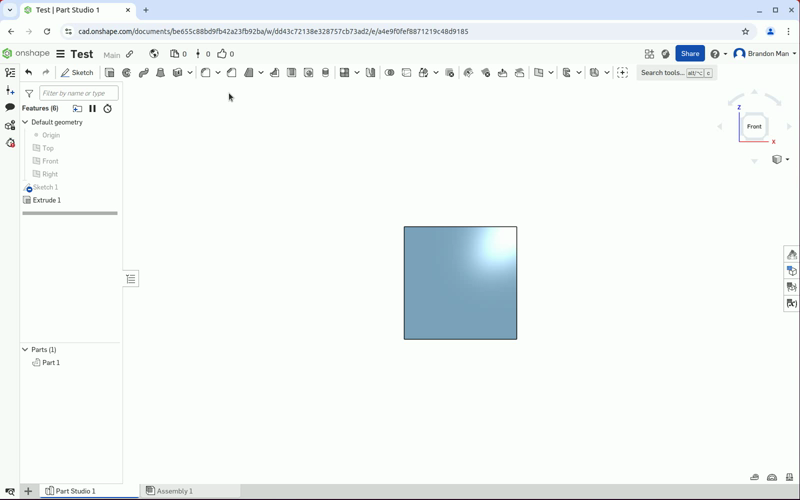
mouse_move(541, 75)
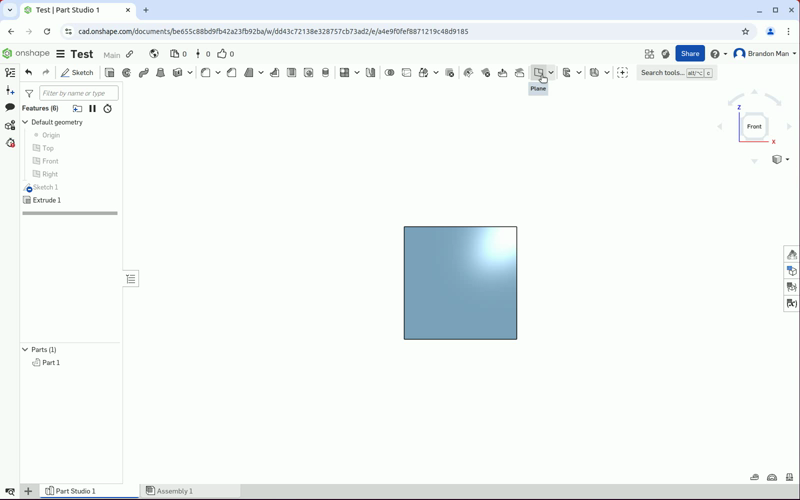
click(541, 75)
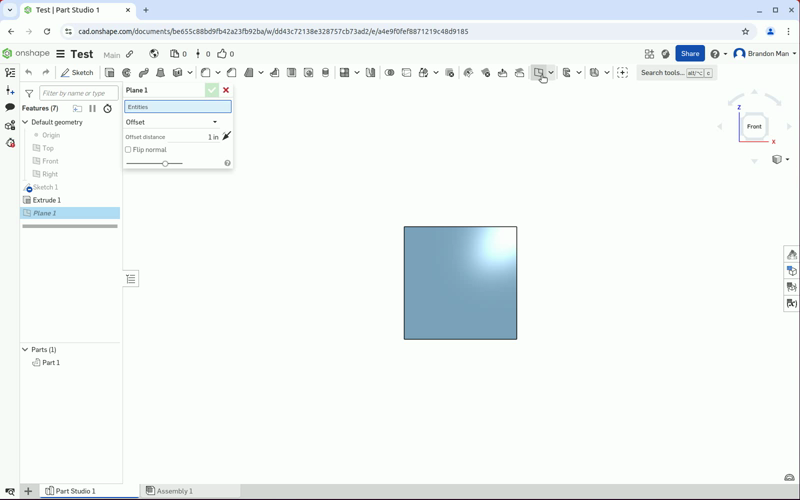
mouse_move(73, 163)
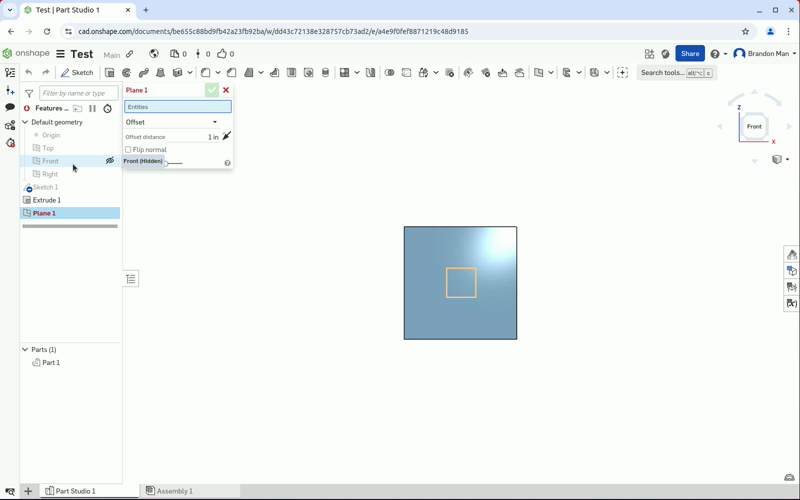
click(73, 163)
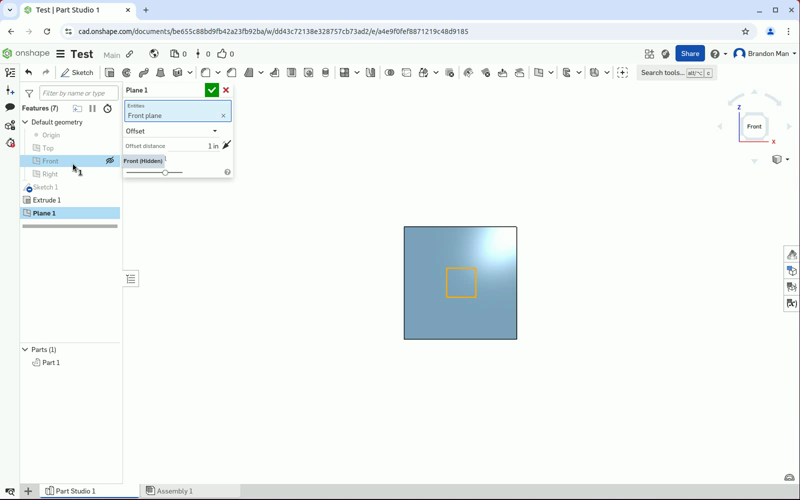
key(tab, 2)
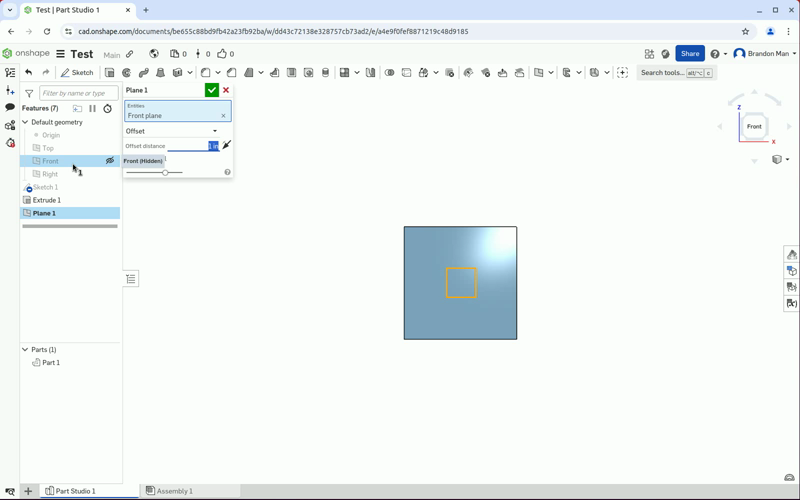
text(23.108)
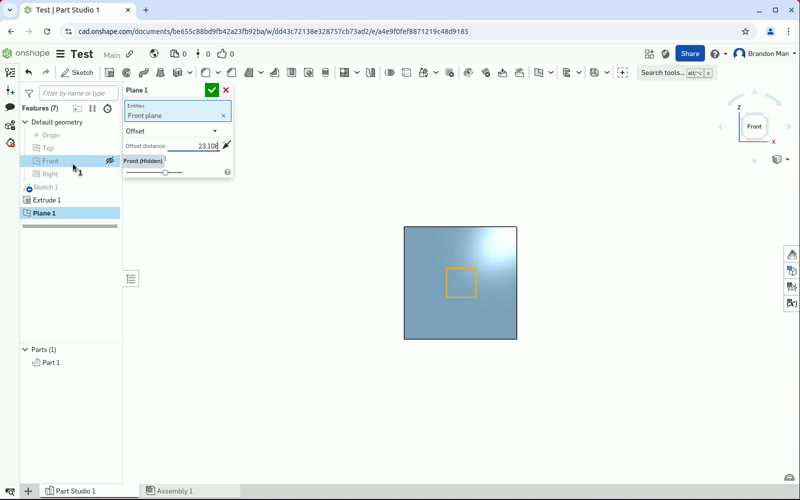
key(enter, 2)
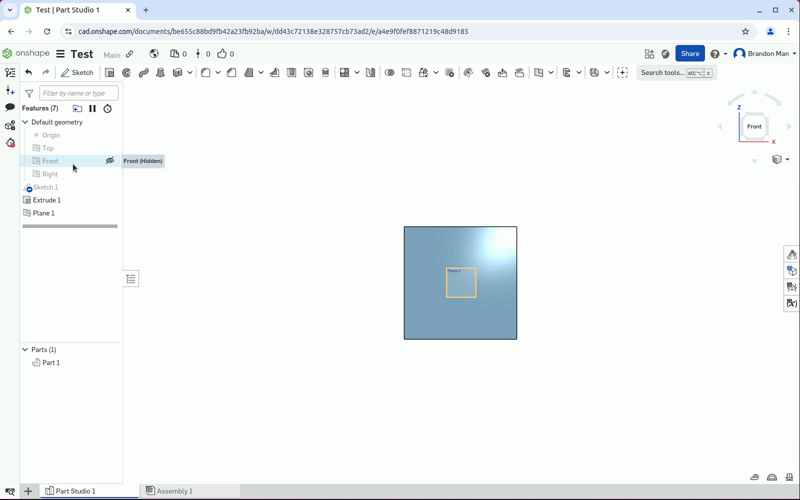
key(shift+s)
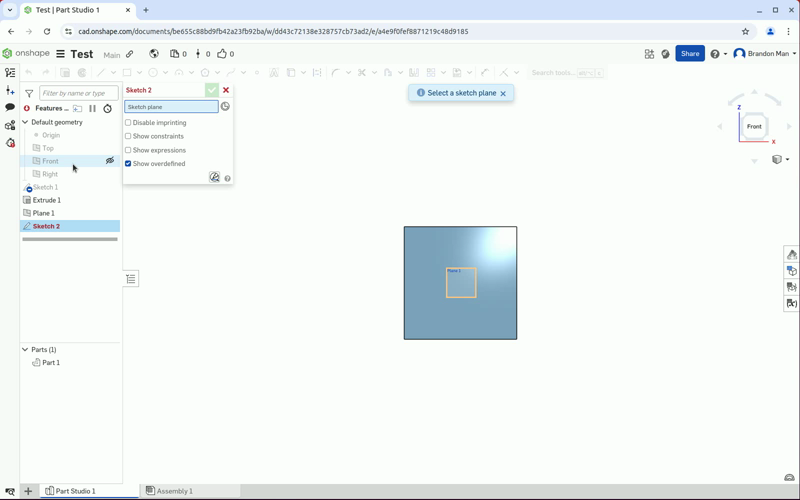
mouse_move(73, 215)
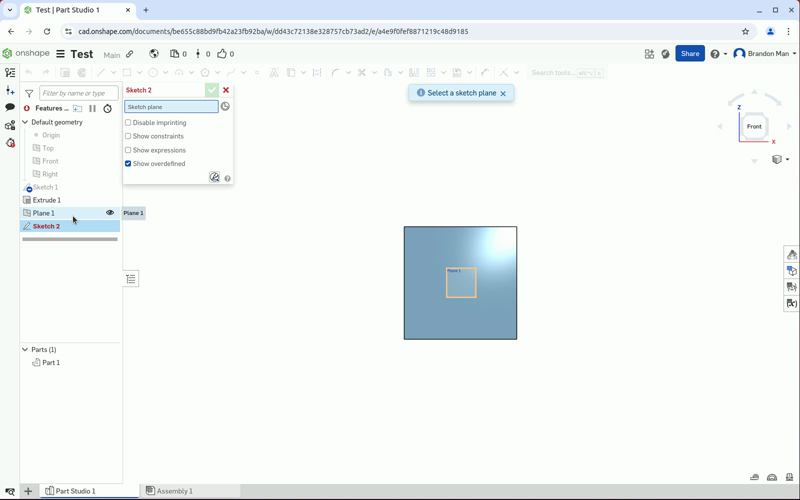
click(73, 215)
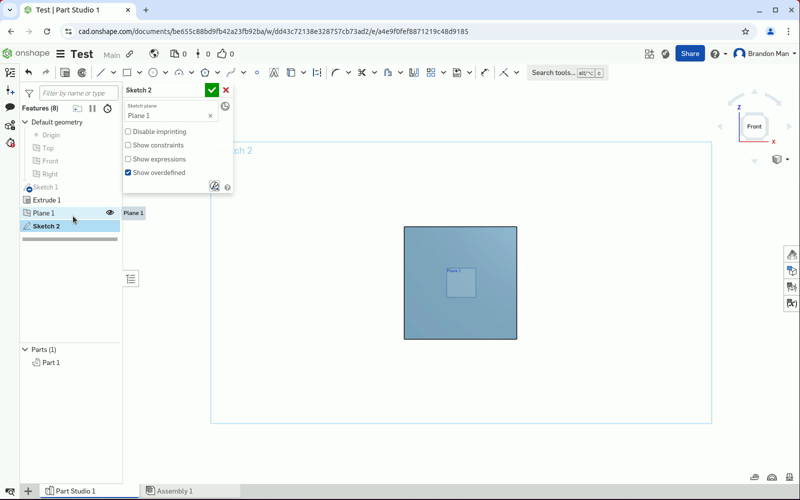
mouse_move(73, 352)
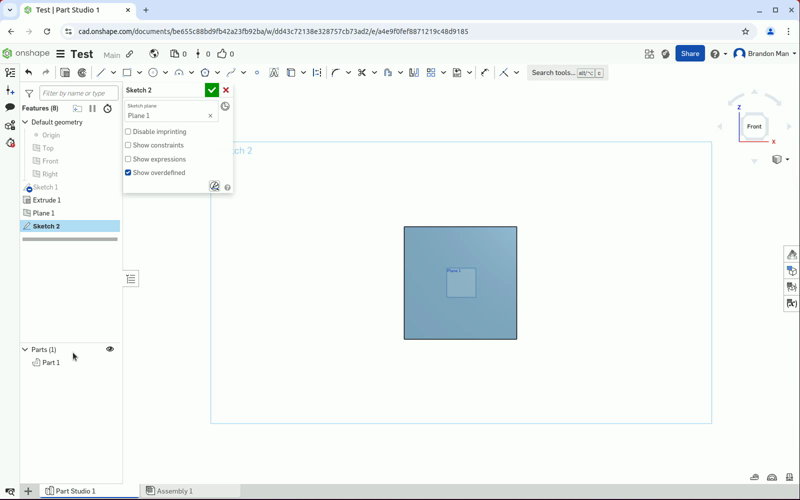
key(y)
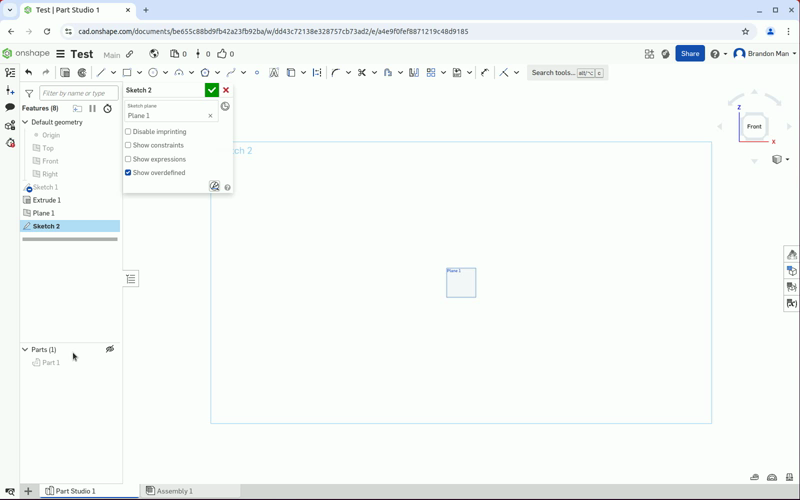
key(l)
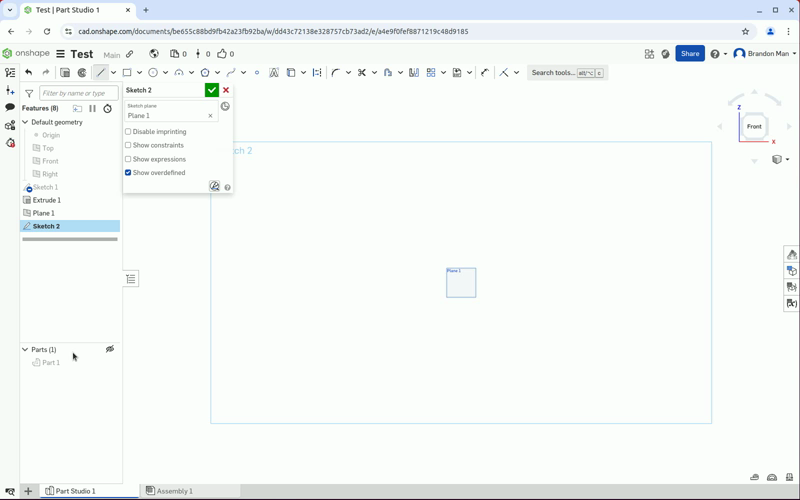
key_down(shift)
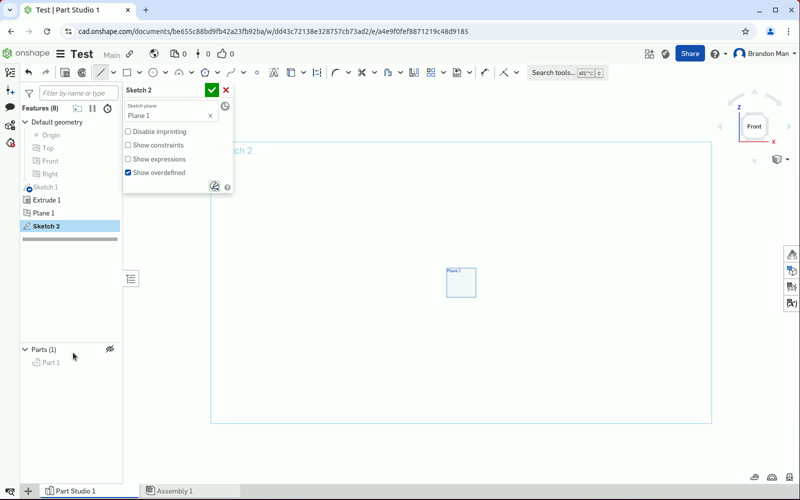
mouse_move(411, 332)
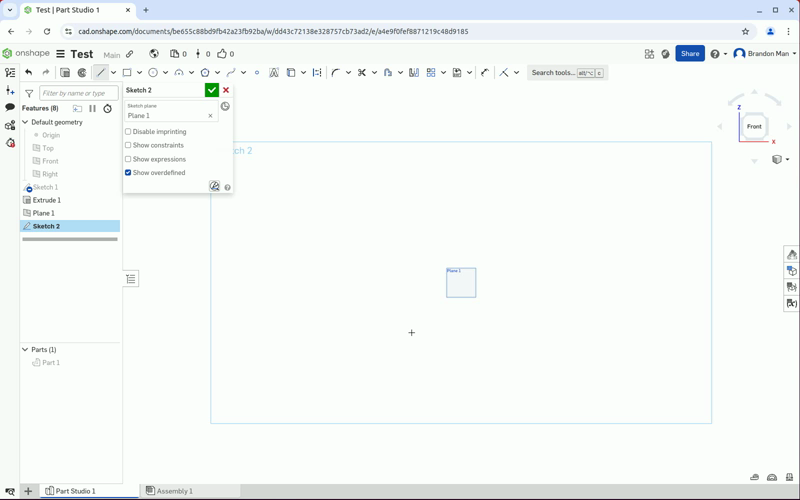
click(411, 332)
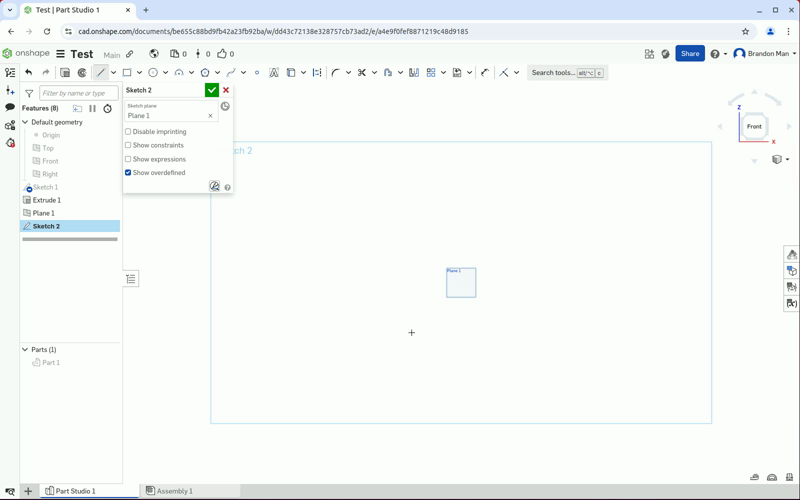
key_up(shift)
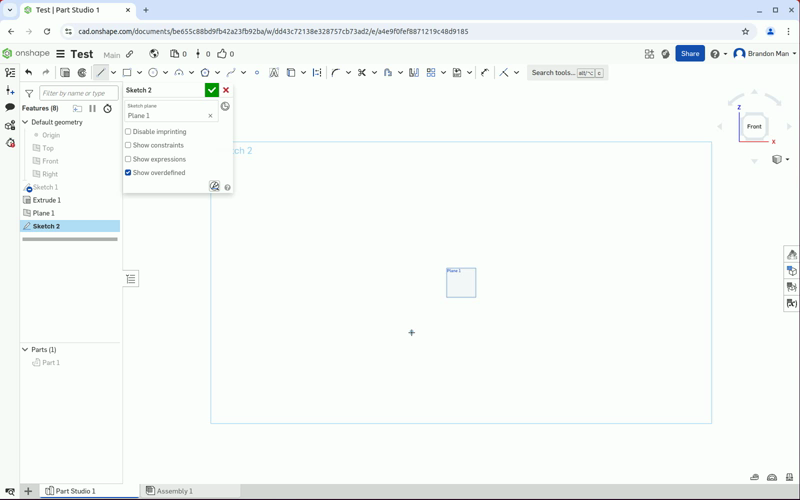
key_down(shift)
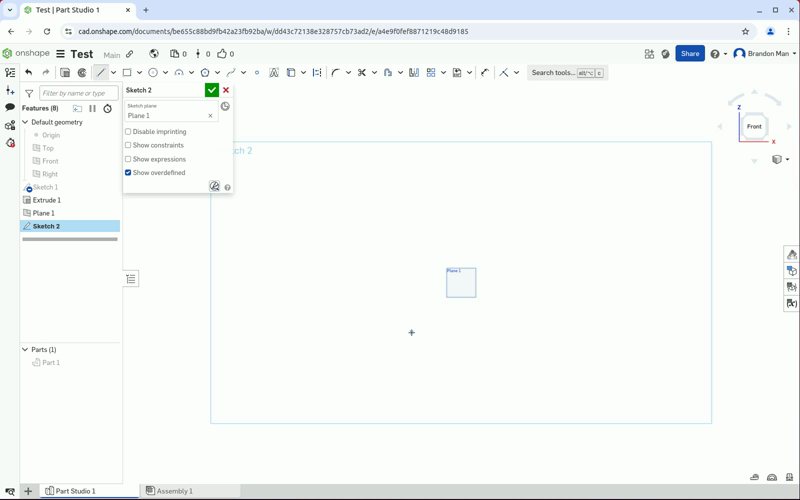
mouse_move(510, 332)
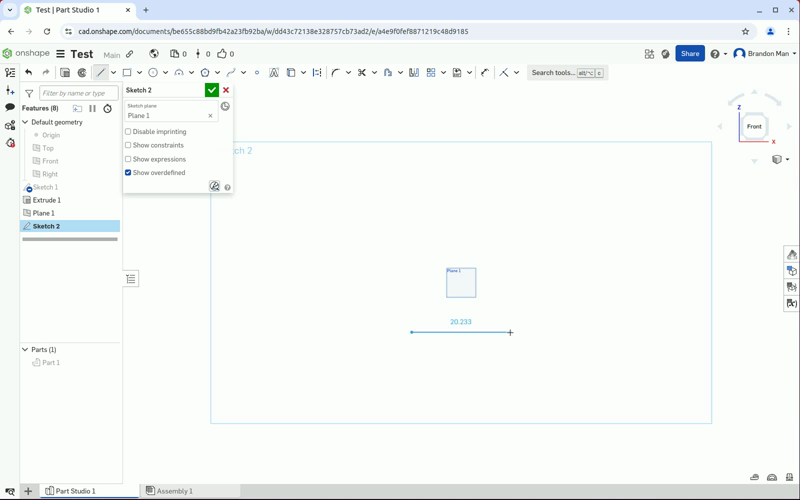
click(510, 332)
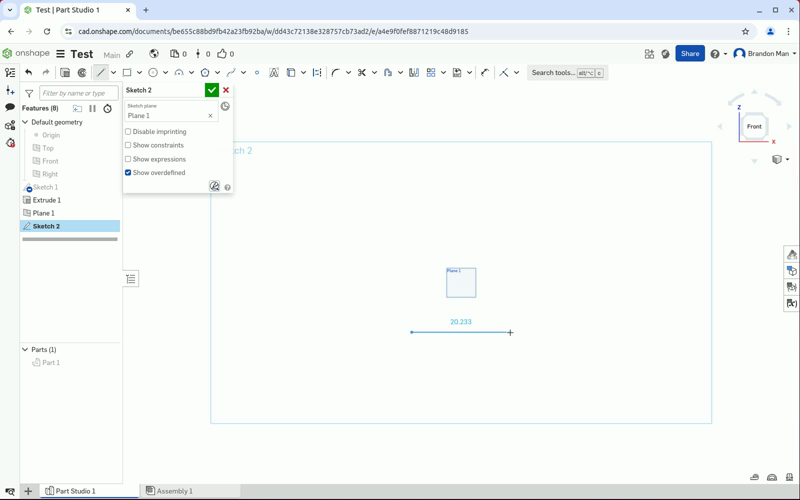
key_up(shift)
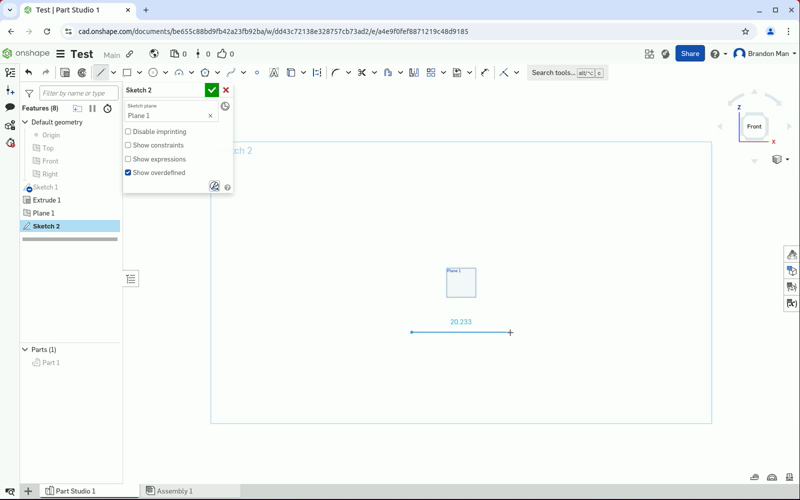
key_down(shift)
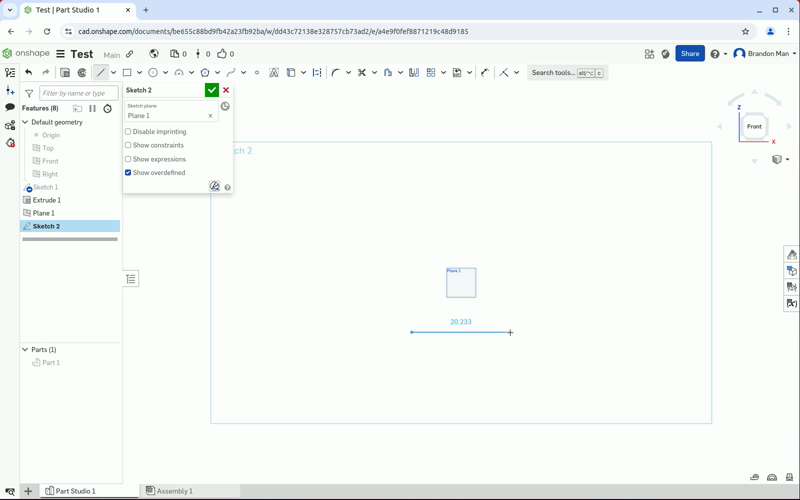
mouse_move(510, 233)
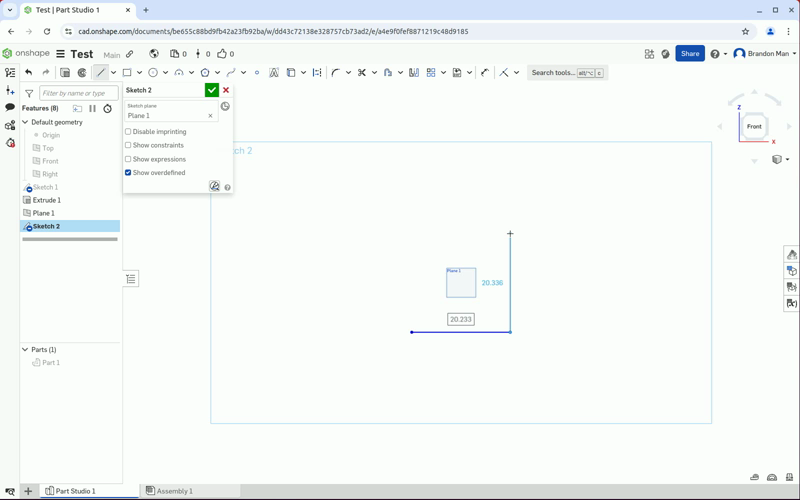
click(510, 233)
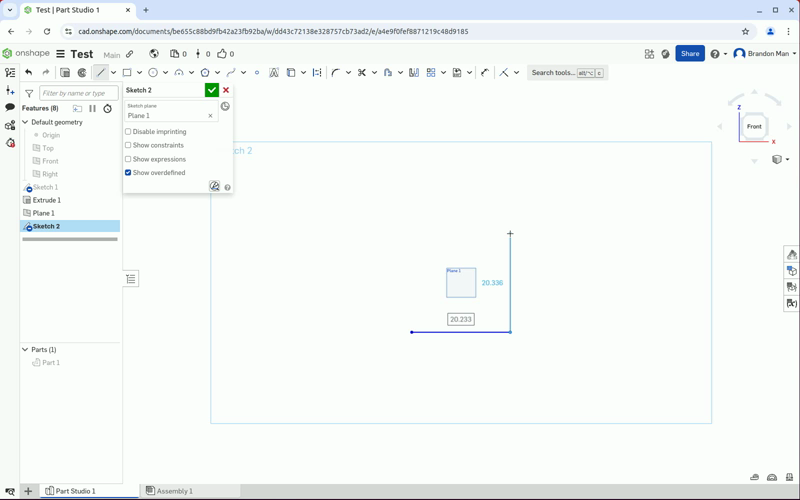
key_up(shift)
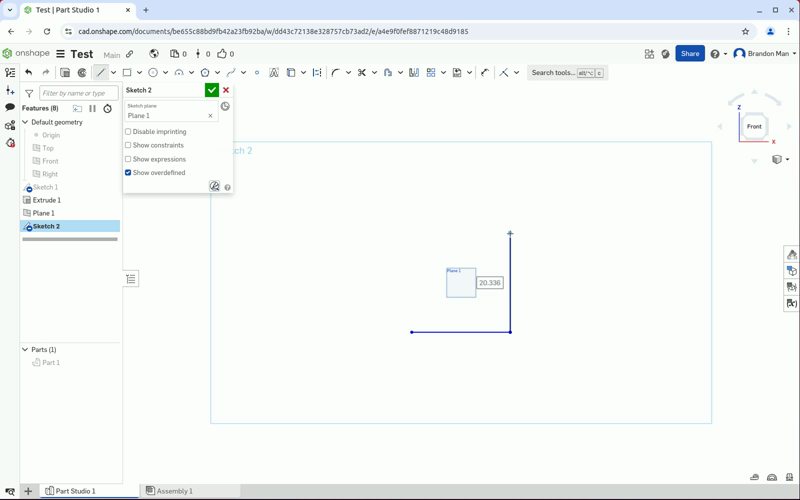
key_down(shift)
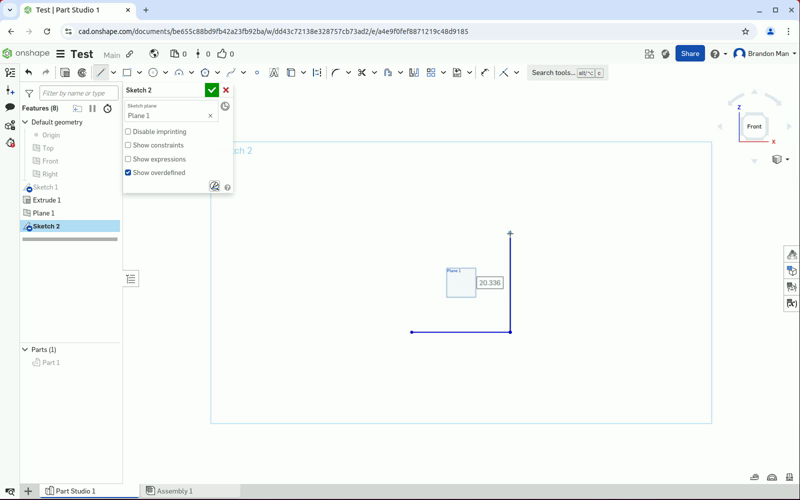
mouse_move(411, 233)
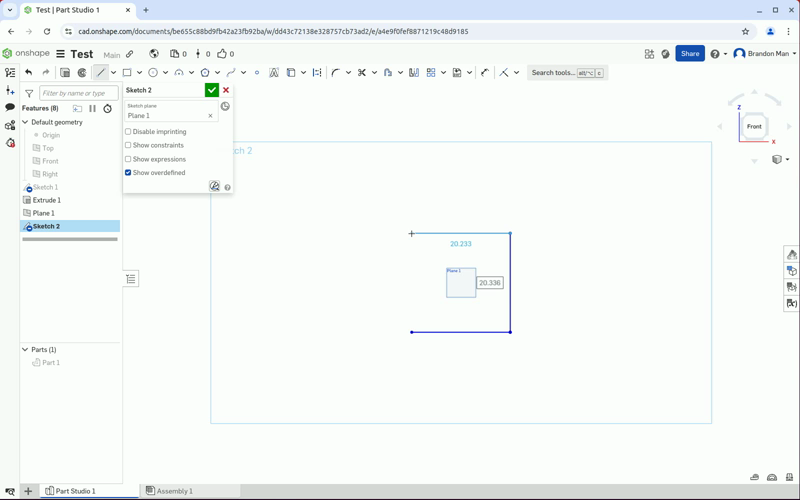
click(411, 233)
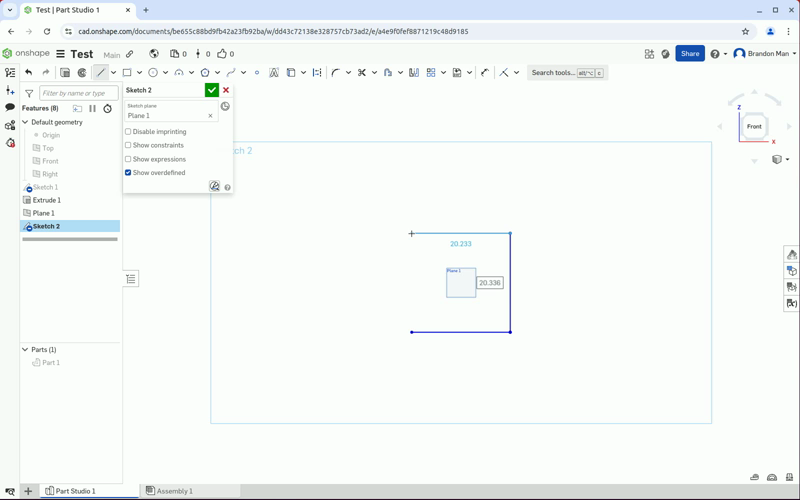
key_up(shift)
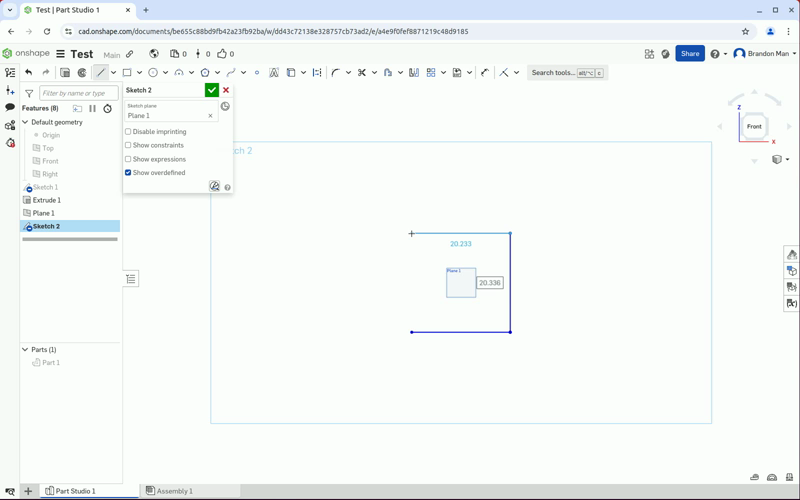
key_down(shift)
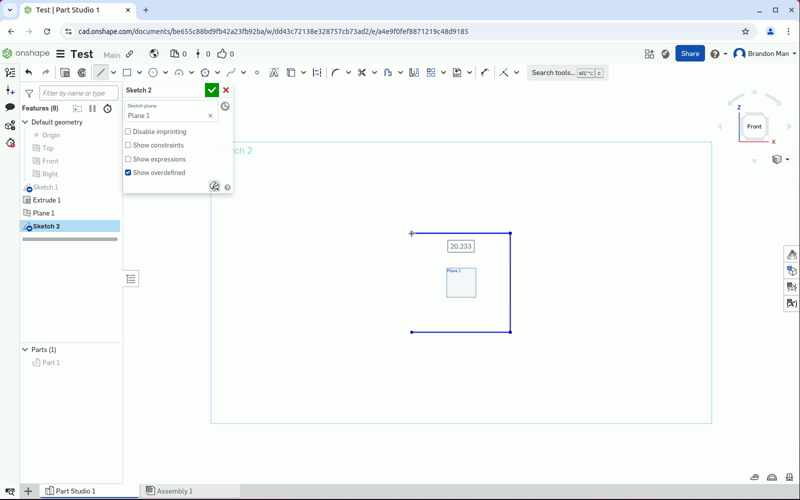
mouse_move(411, 332)
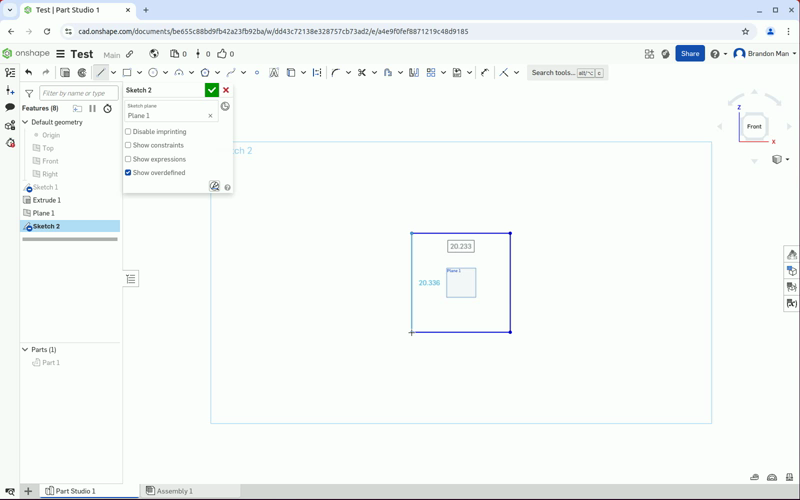
key_up(shift)
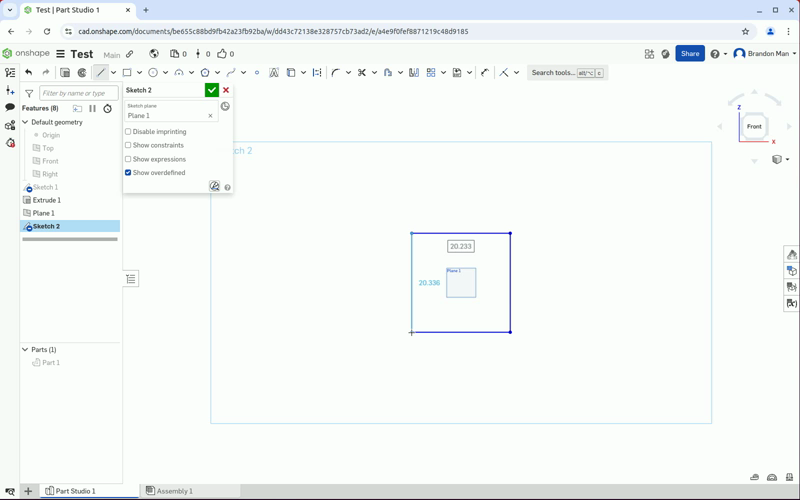
click(411, 332)
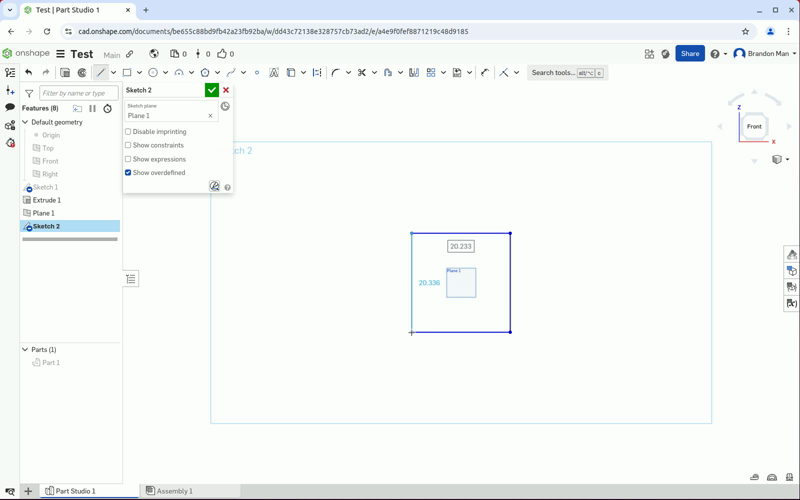
key(esc)
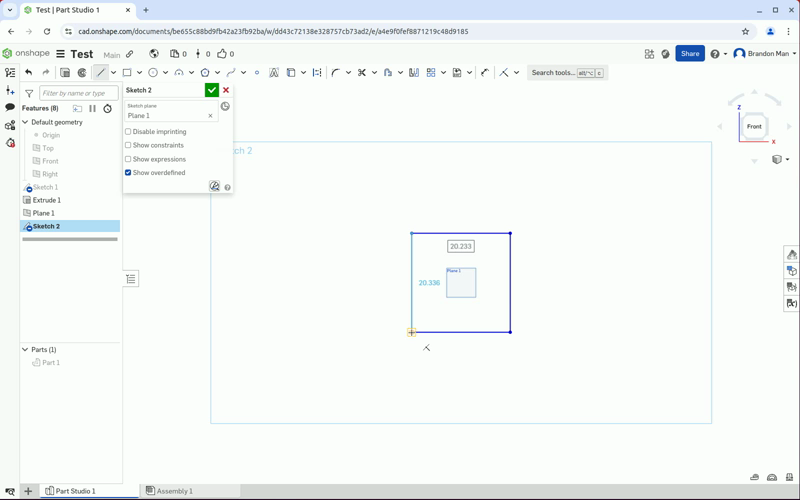
mouse_move(486, 255)
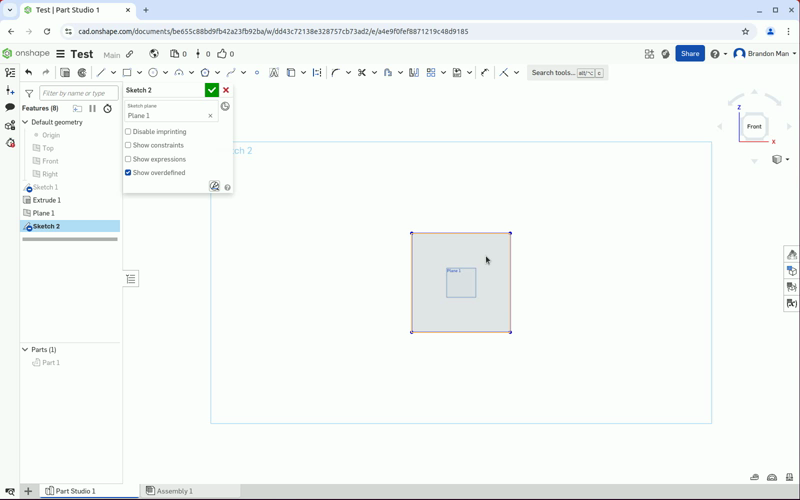
click(486, 255)
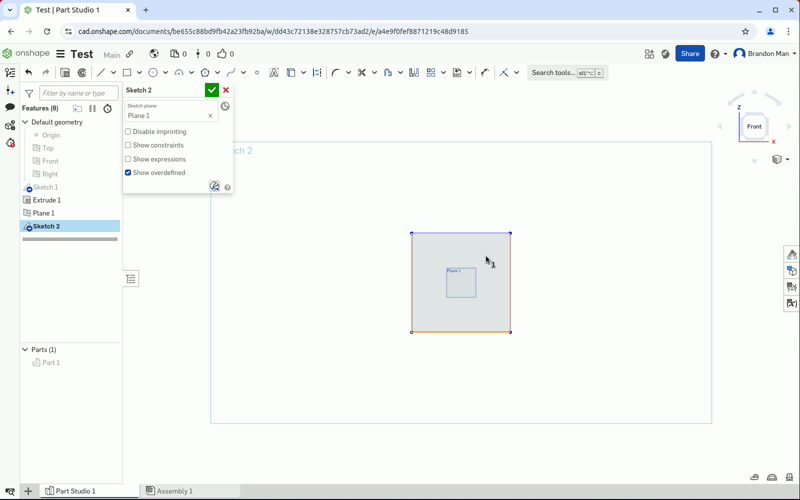
mouse_move(73, 352)
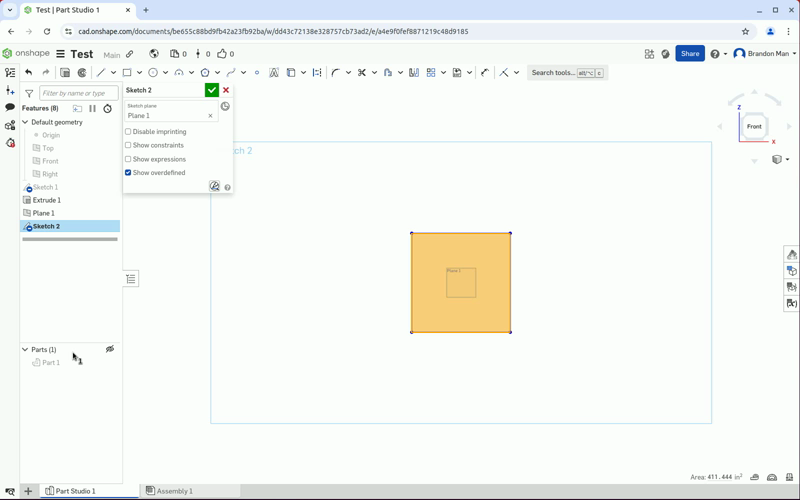
key(shift+y)
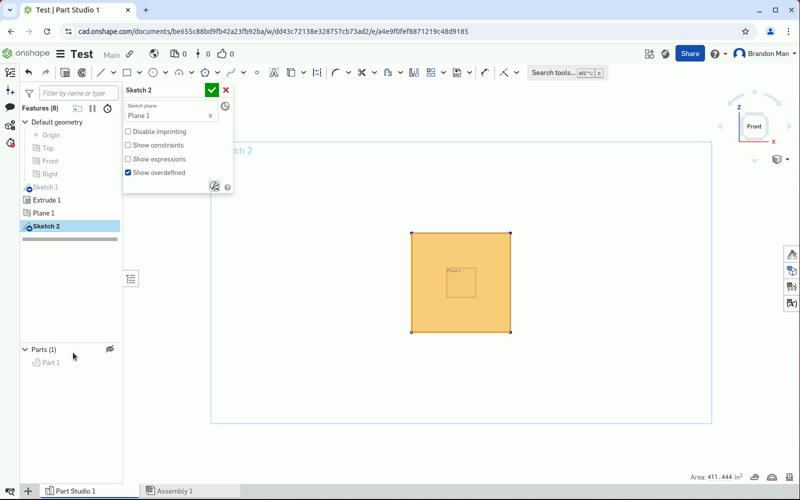
key(shift+e)
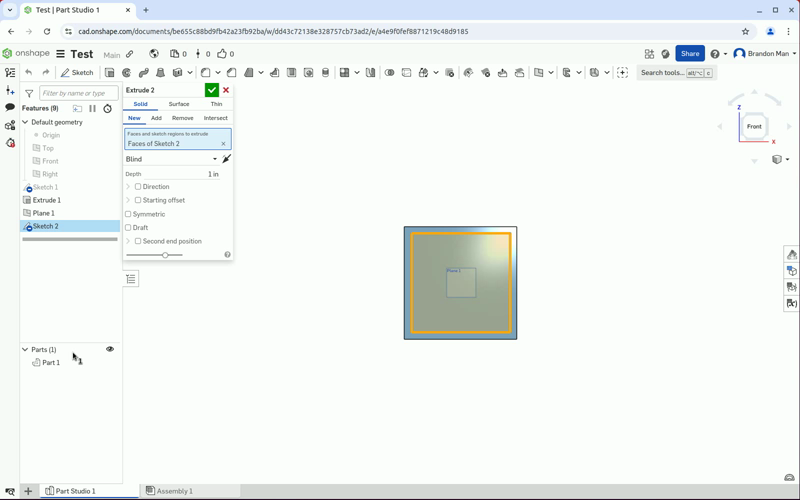
mouse_move(143, 106)
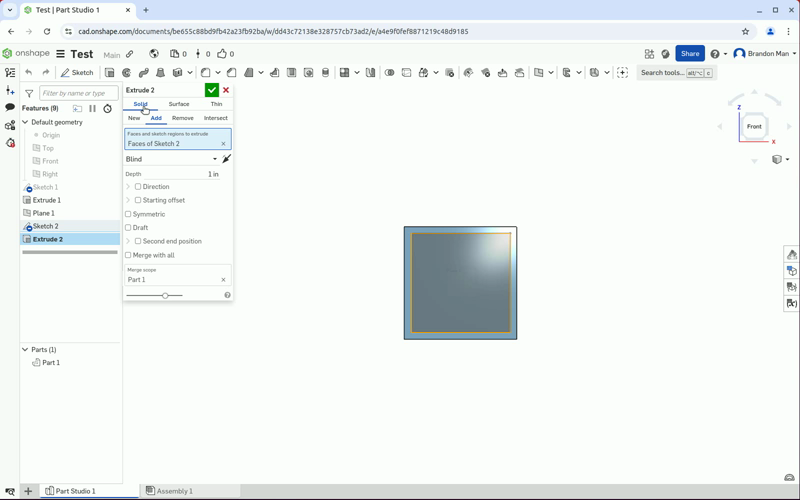
click(143, 106)
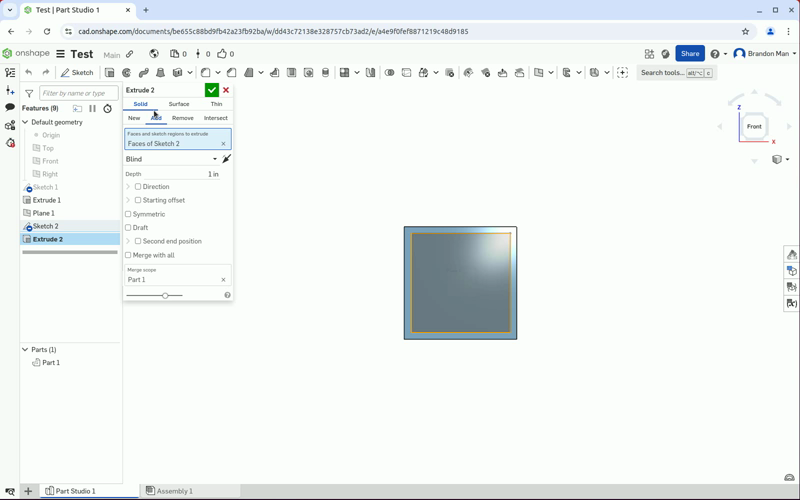
mouse_move(186, 120)
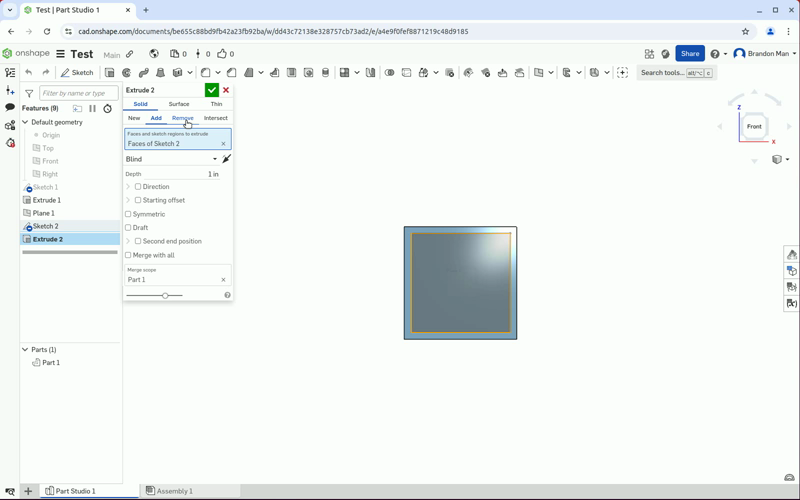
click(186, 120)
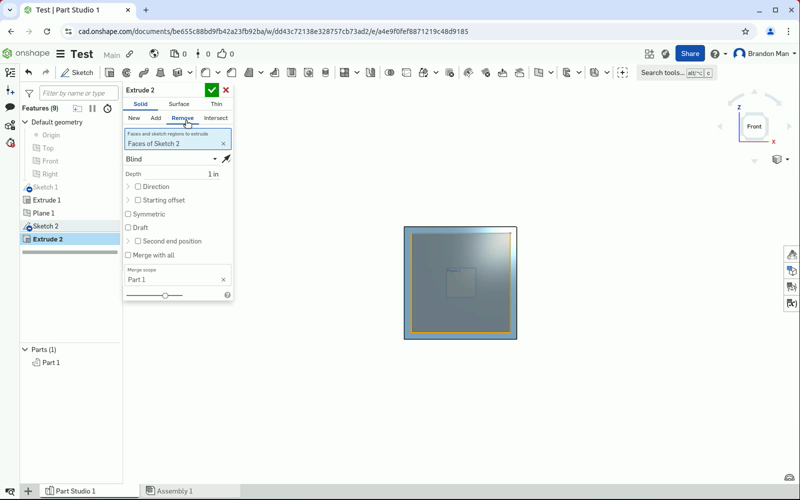
key(tab, 4)
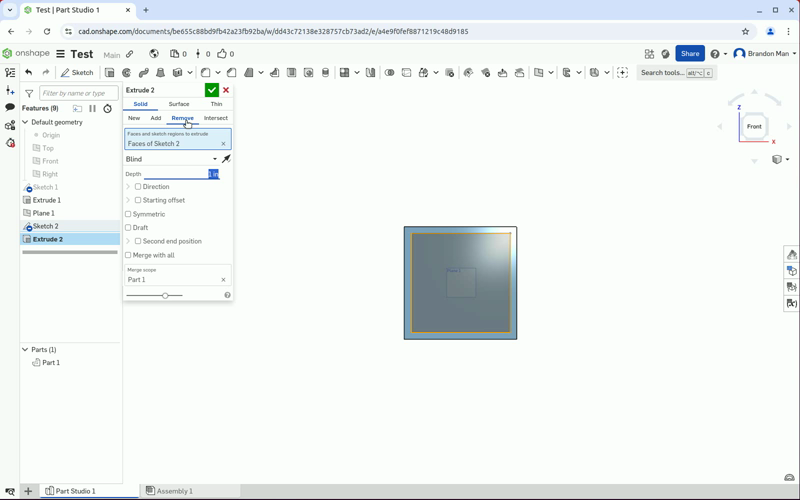
text(20.22)
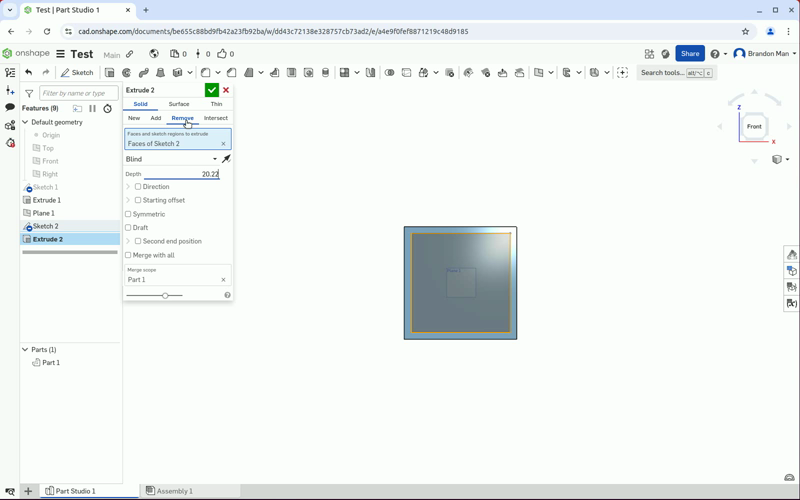
key(tab, 6)
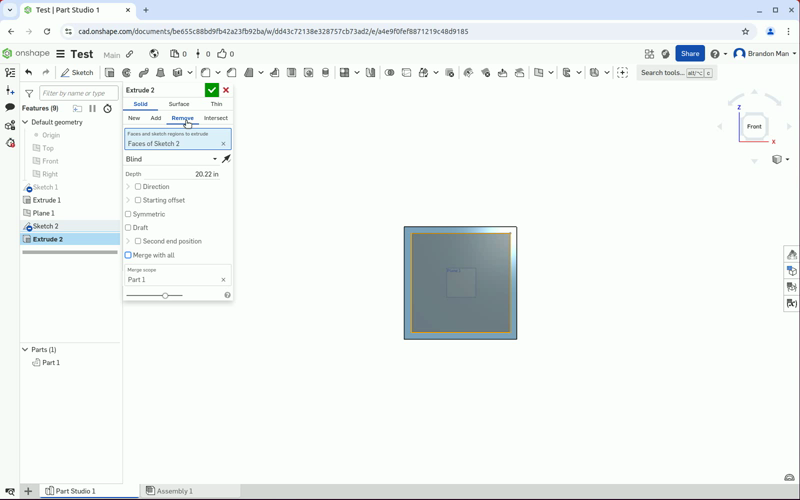
key(space)
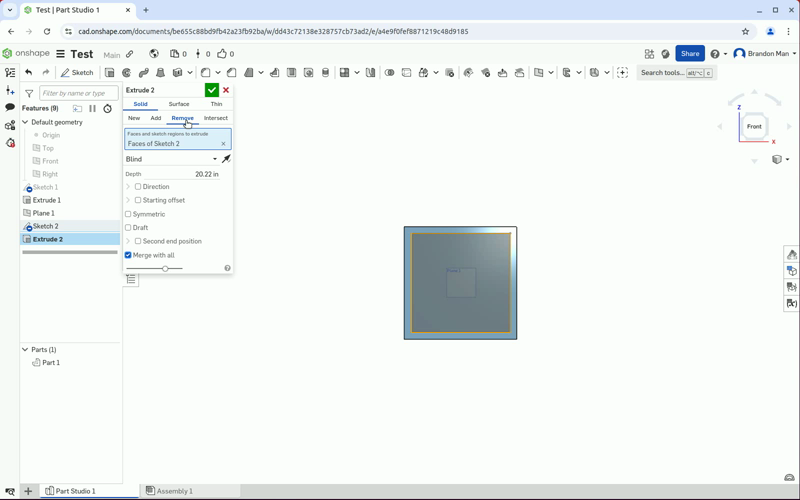
key(enter)
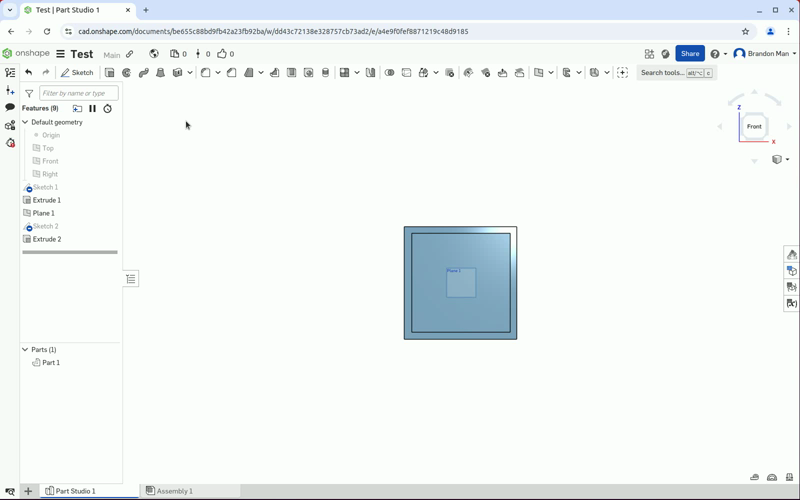
key(shift+h)
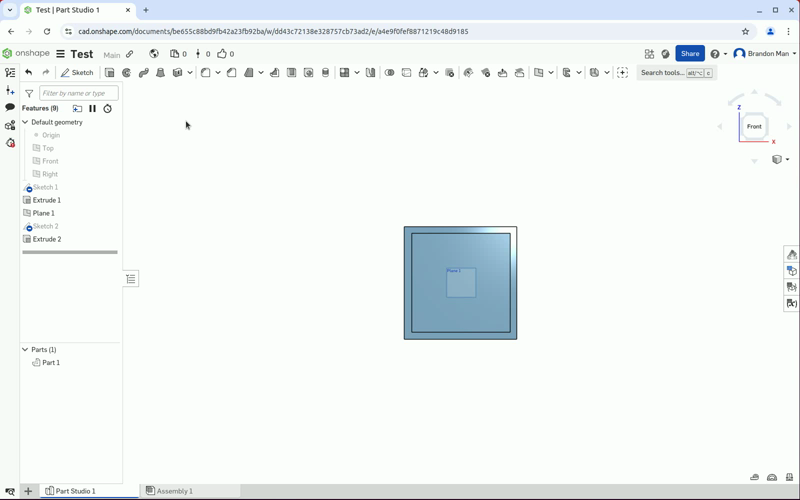
key(shift+h)
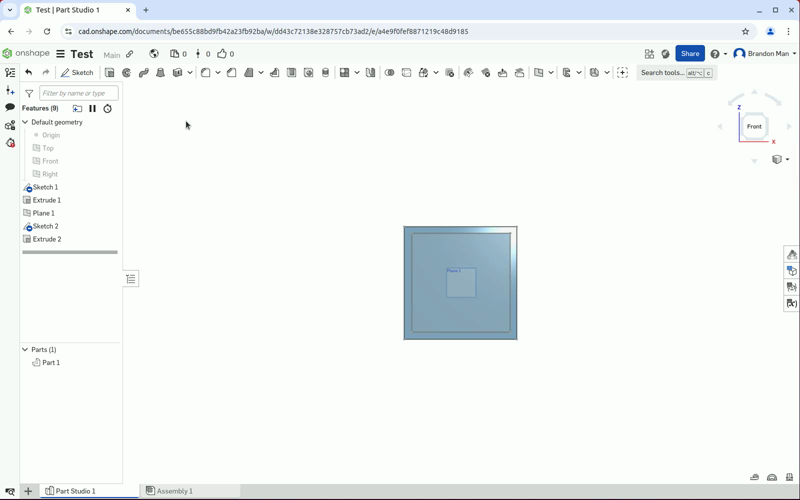
key(shift+7)
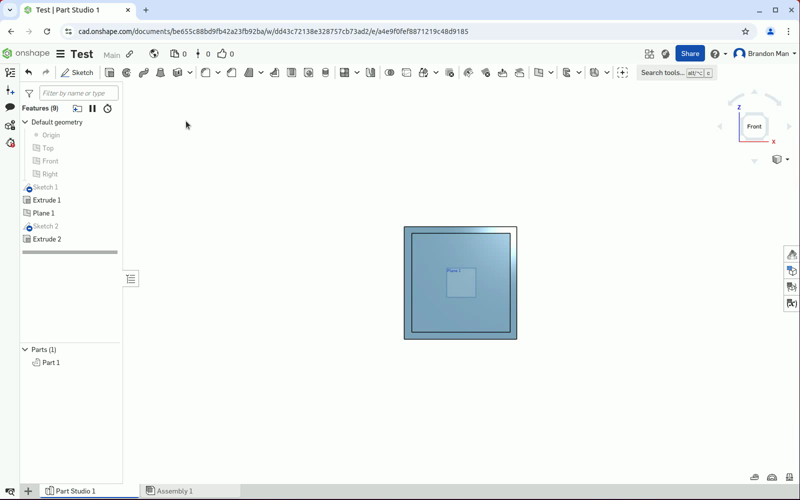
key(left, 2)
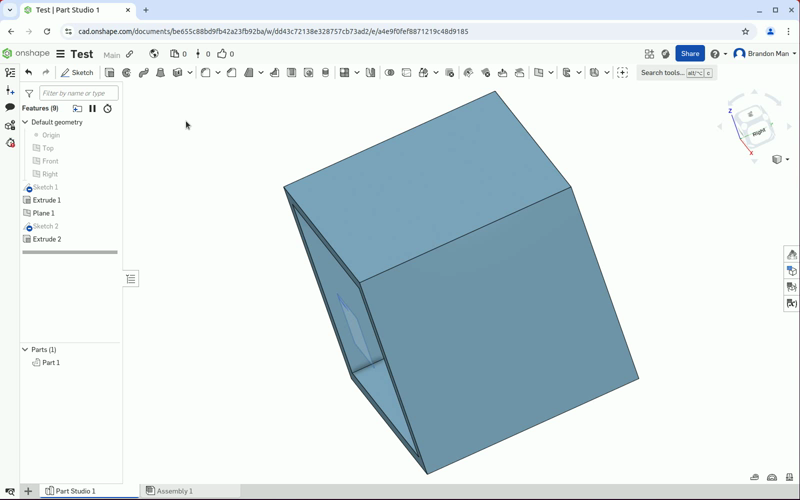
key(down, 2)
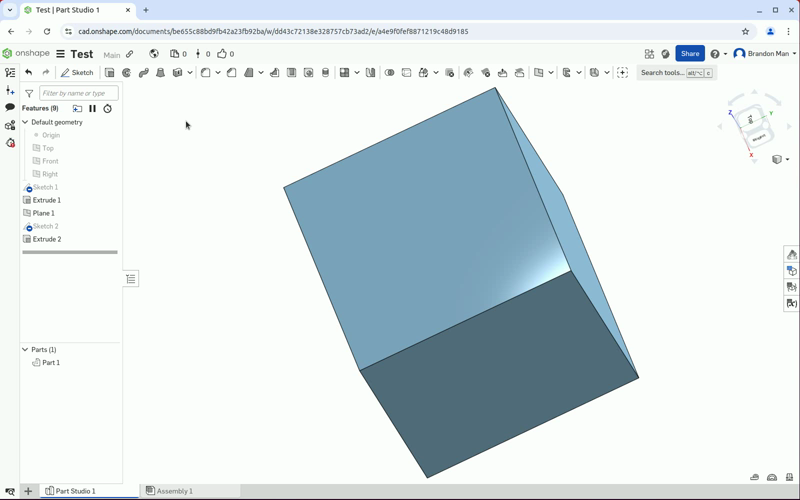
key(up, 2)
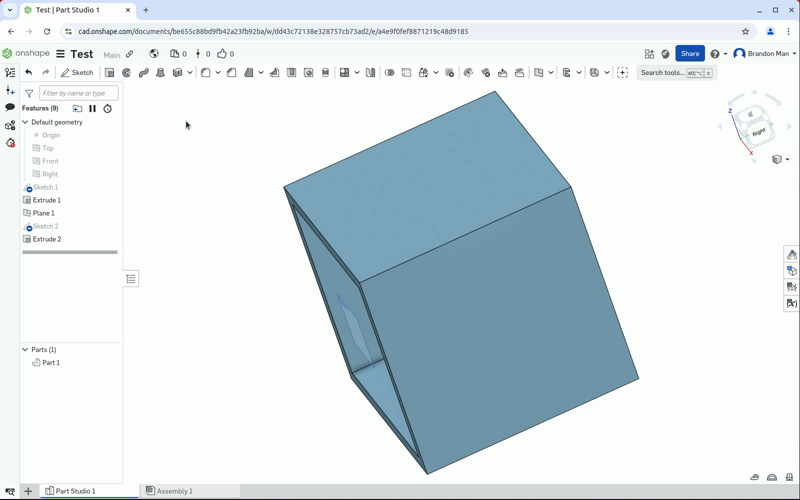
key(right, 2)
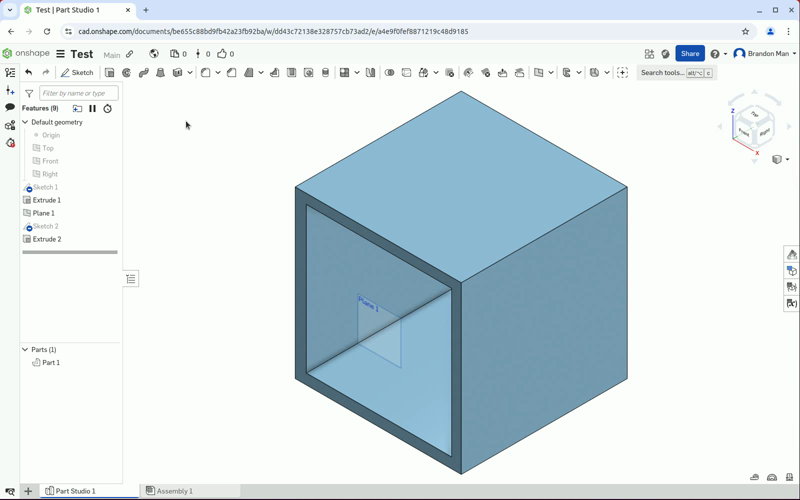
mouse_move(73, 189)
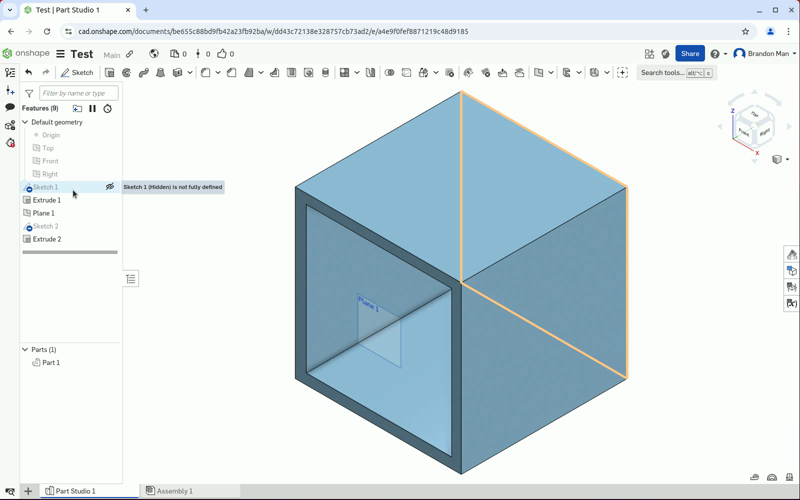
click(73, 189)